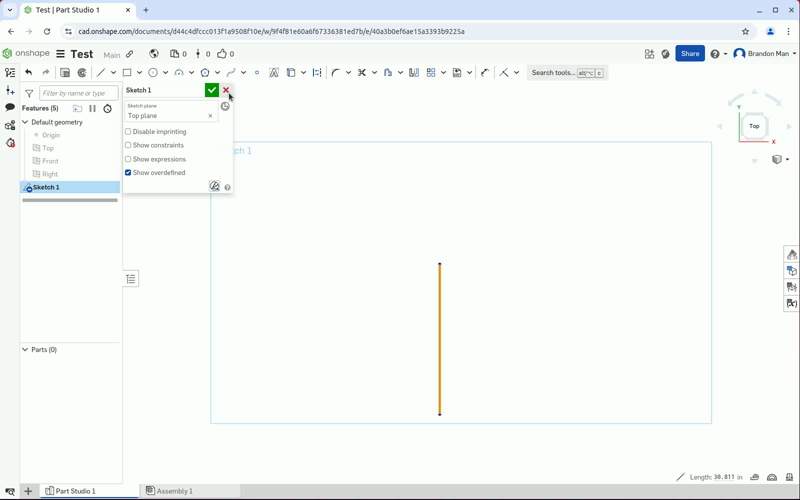
key(shift+h)
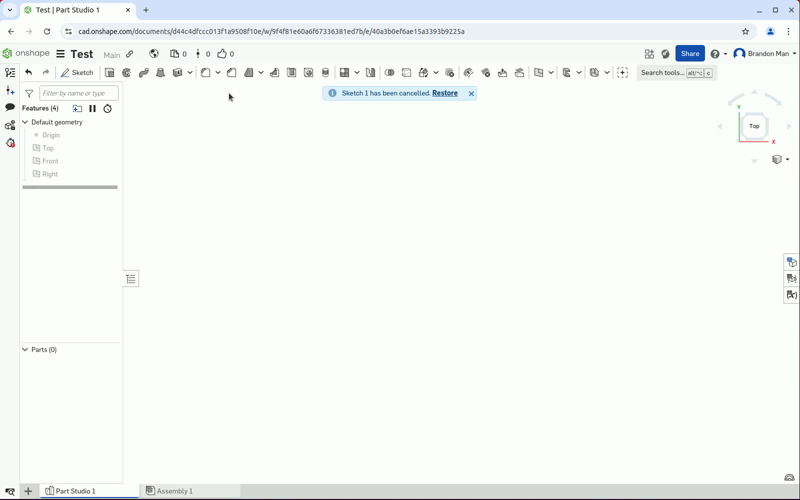
mouse_move(73, 352)
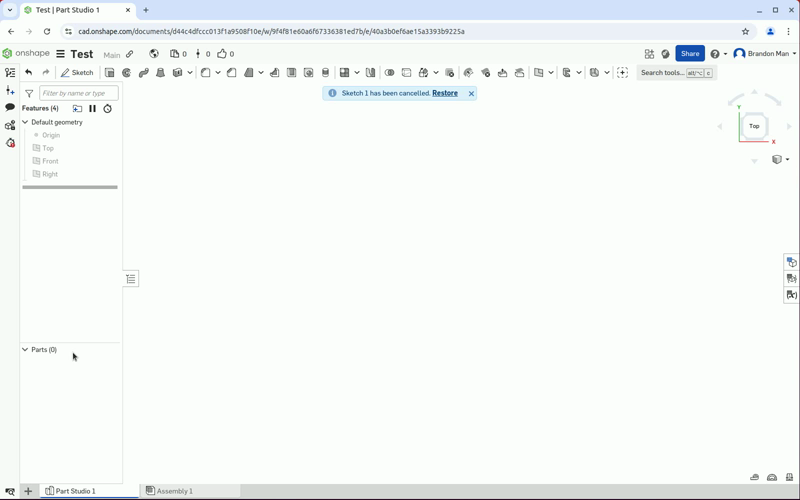
key(y)
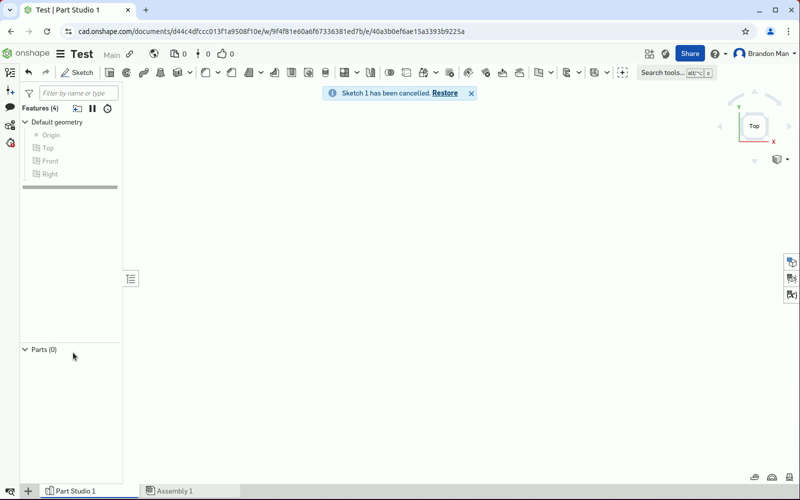
key(shift+p)
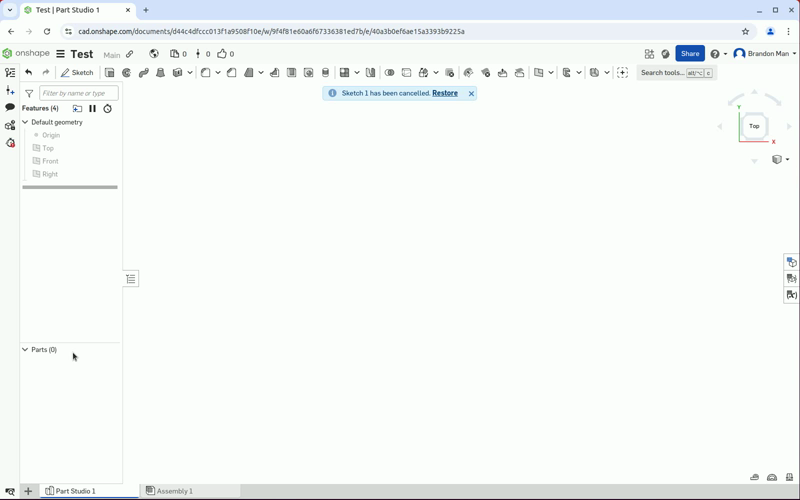
key(space)
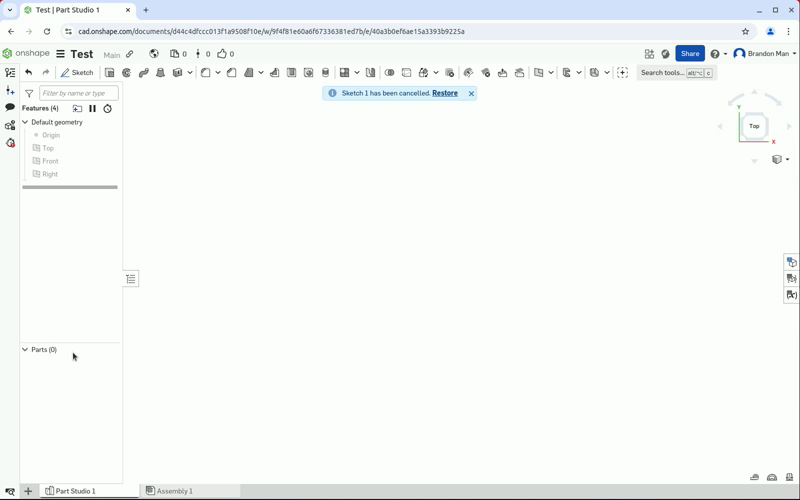
key_down(shift)
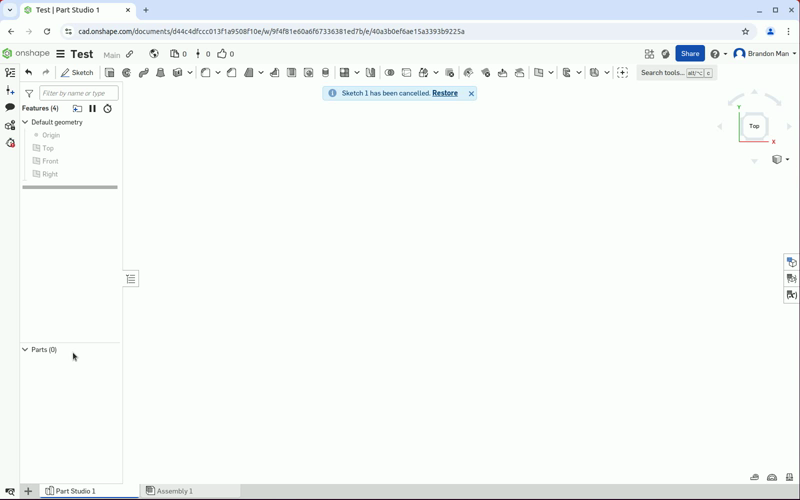
key(up)
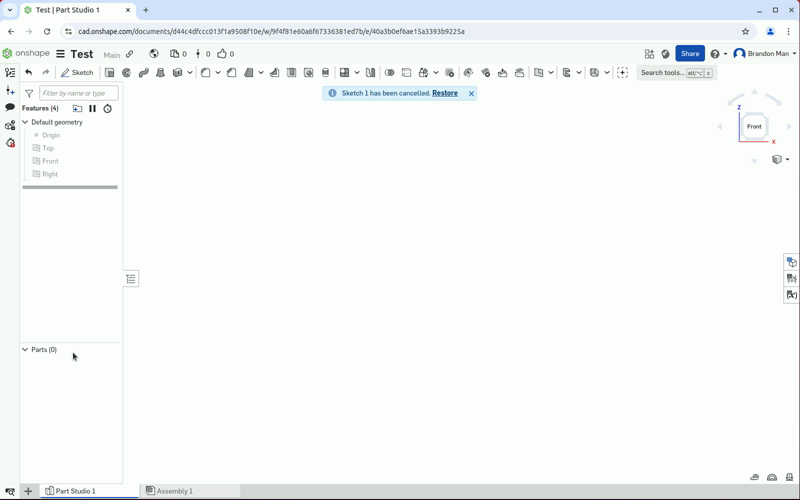
key_up(shift)
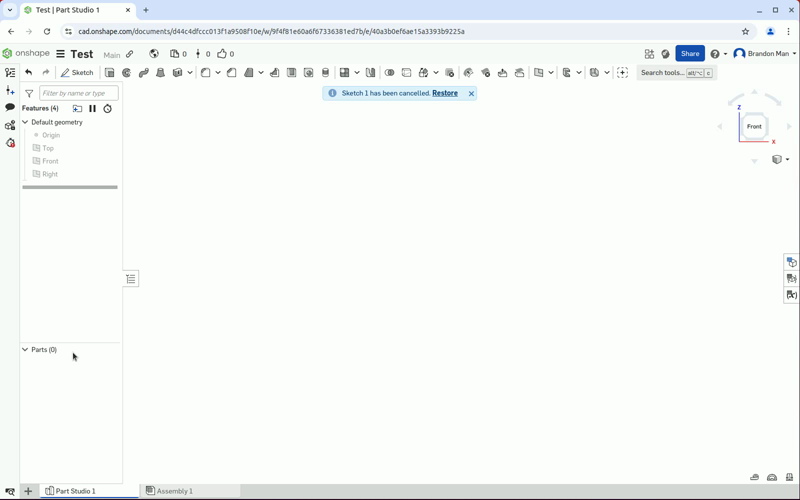
mouse_move(73, 352)
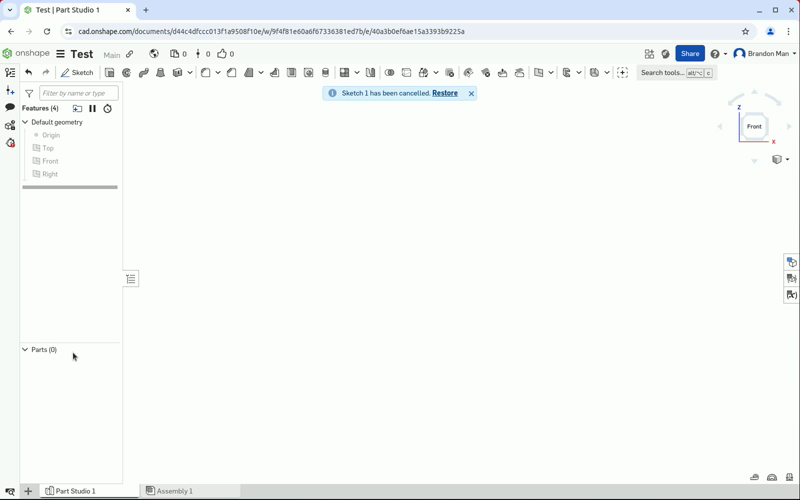
key(shift+y)
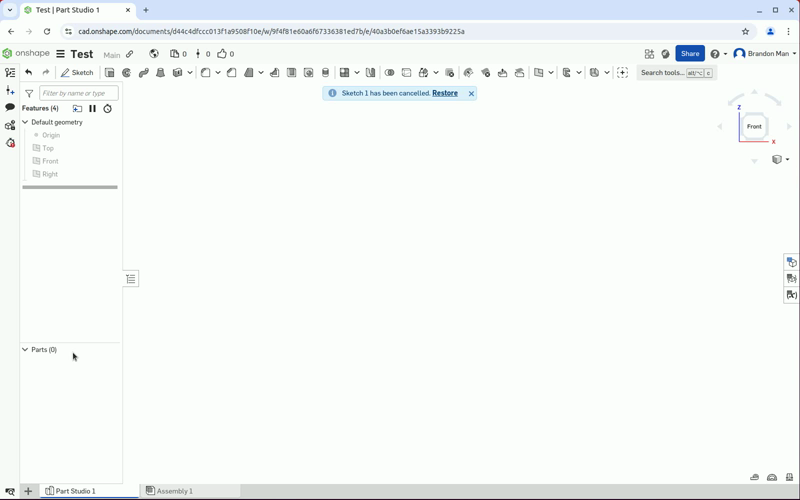
key(shift+s)
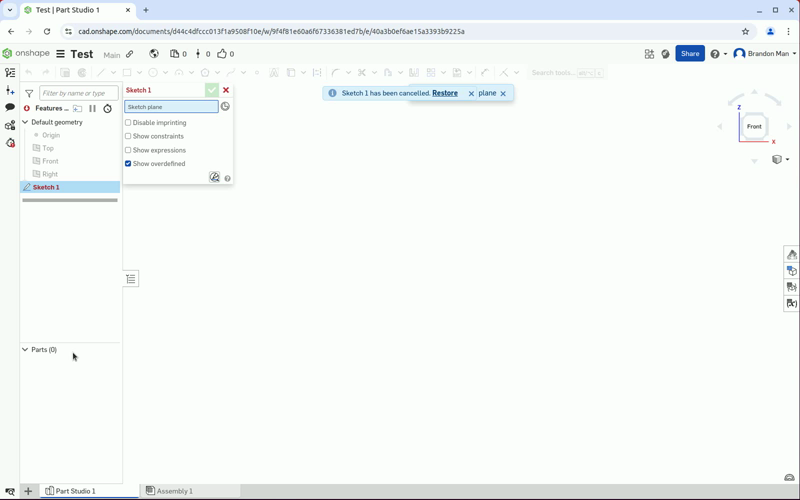
mouse_move(73, 163)
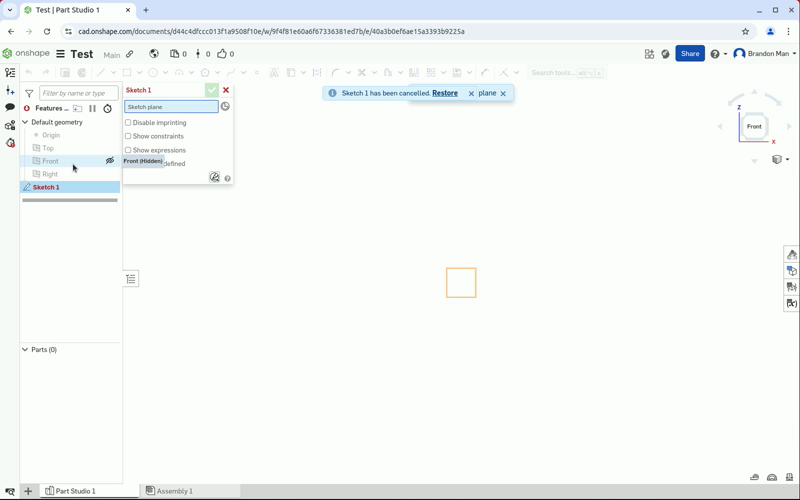
click(73, 163)
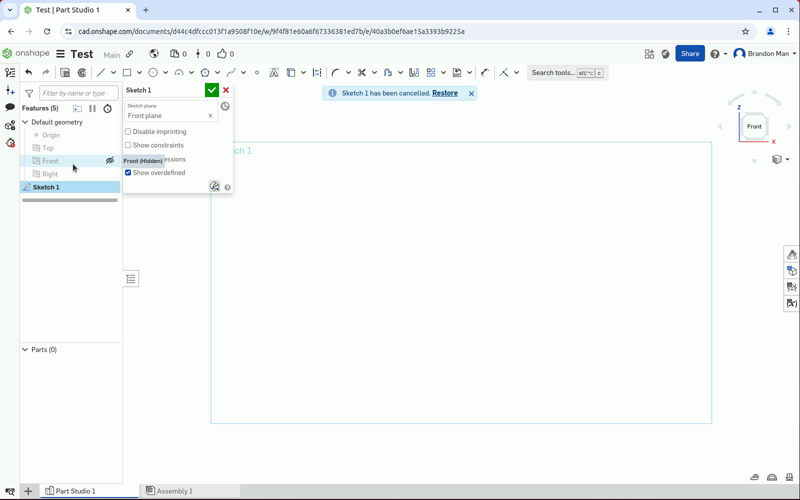
mouse_move(73, 352)
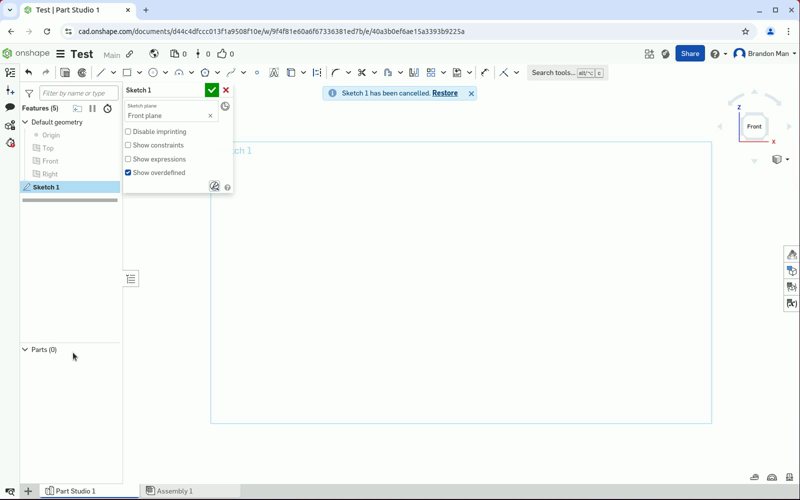
key(y)
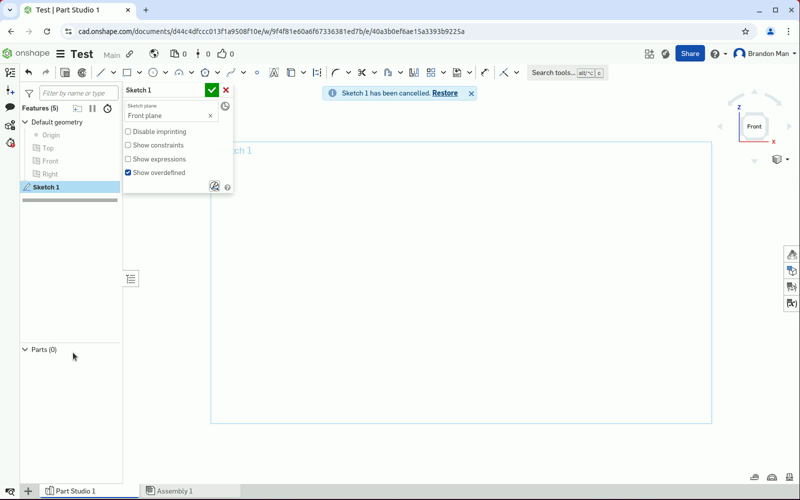
key(l)
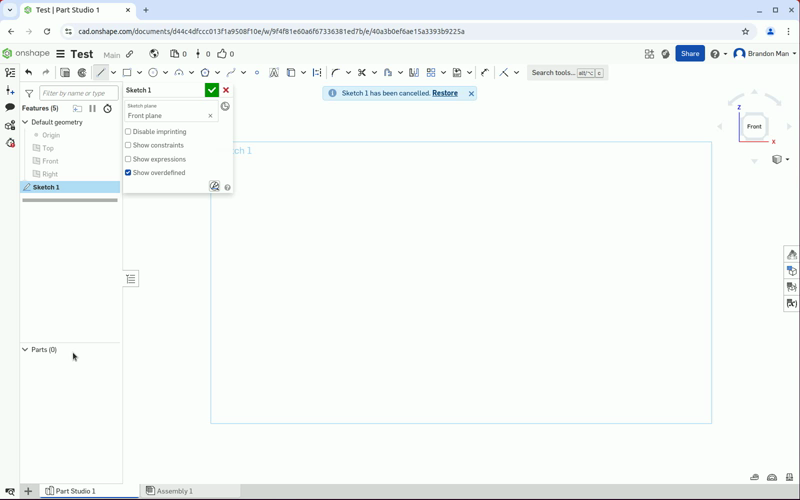
key_down(shift)
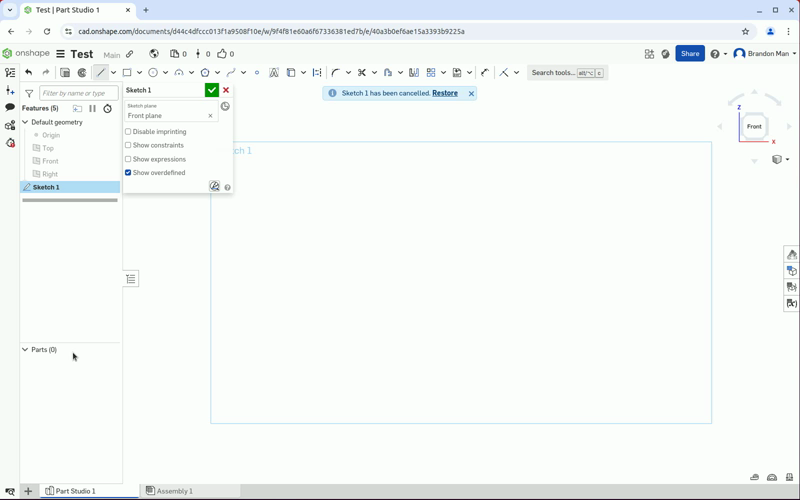
mouse_move(457, 282)
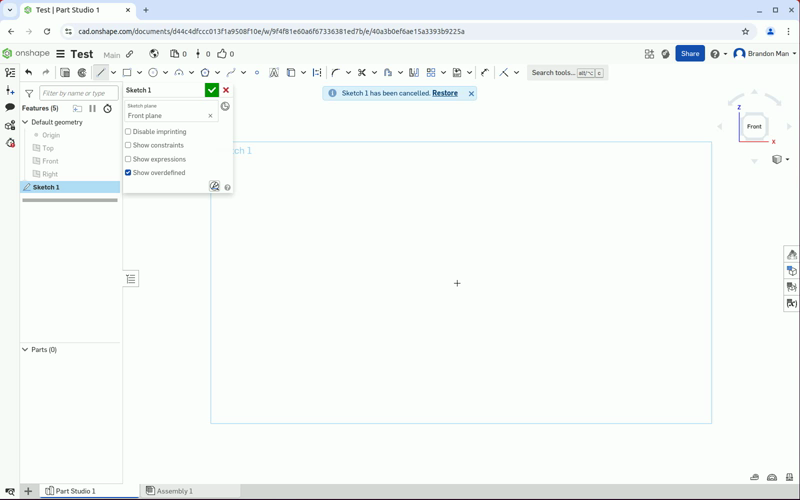
click(457, 282)
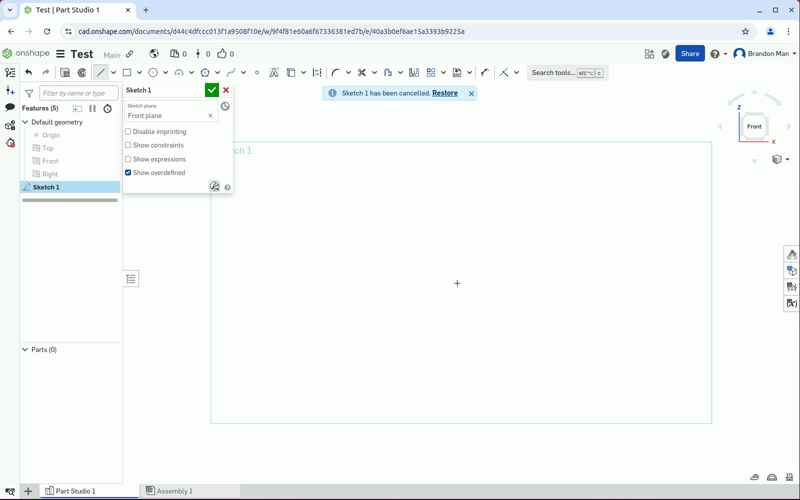
key_up(shift)
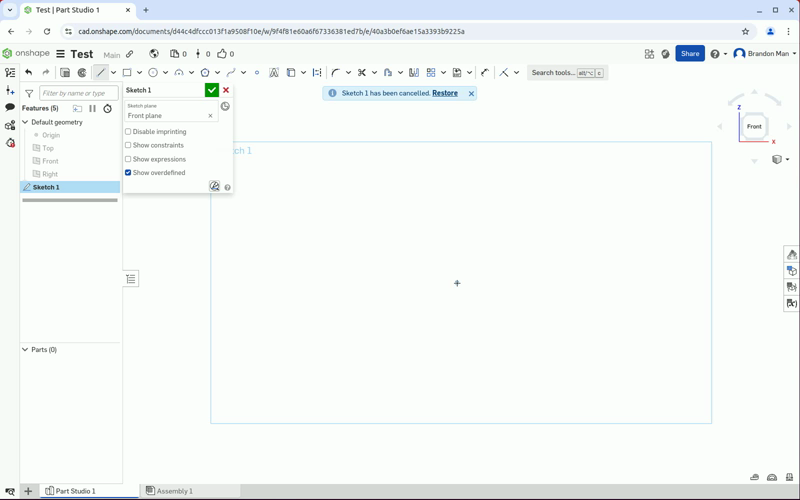
key_down(shift)
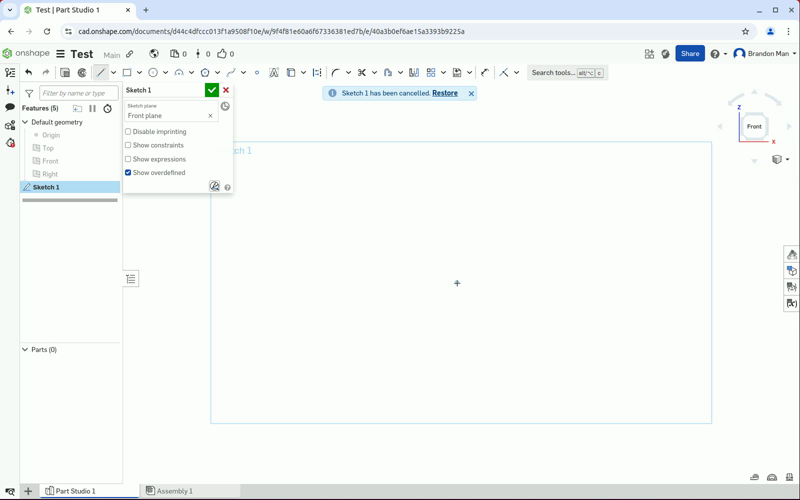
mouse_move(487, 282)
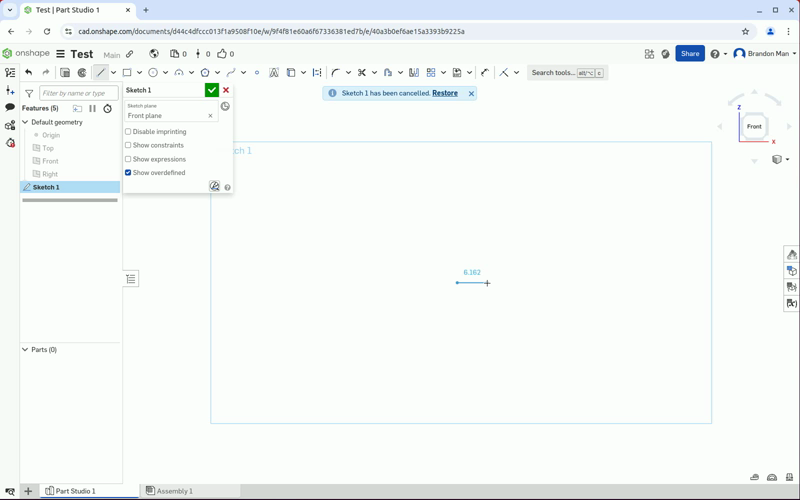
mouse_move(501, 282)
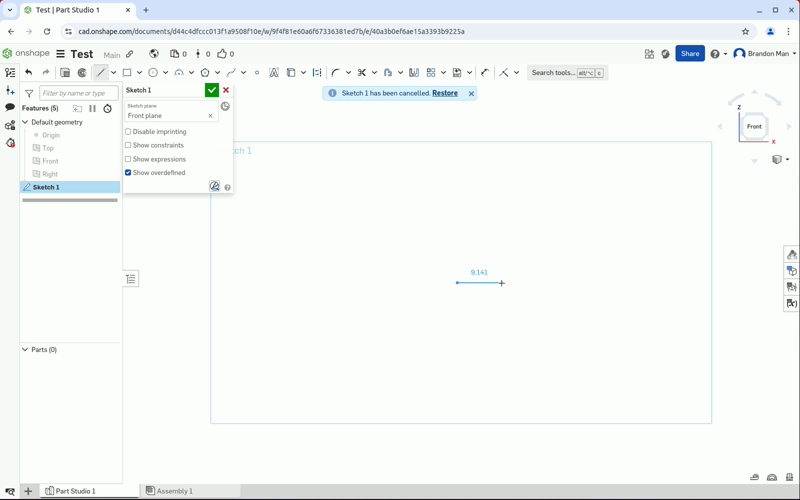
click(501, 282)
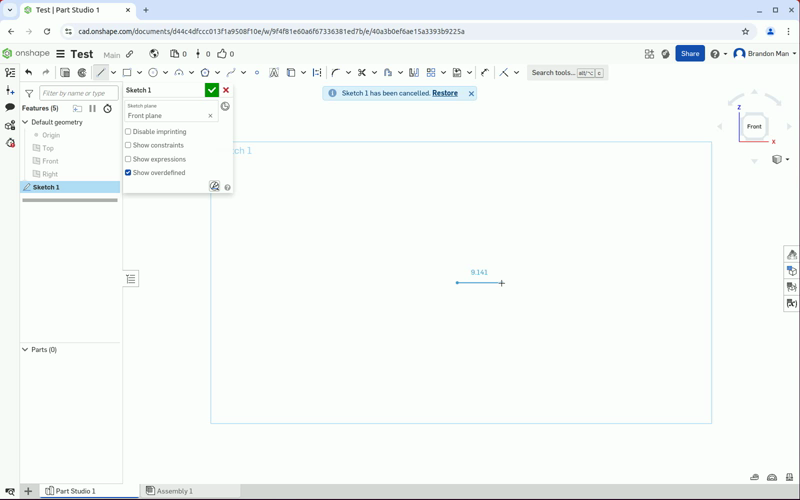
key_up(shift)
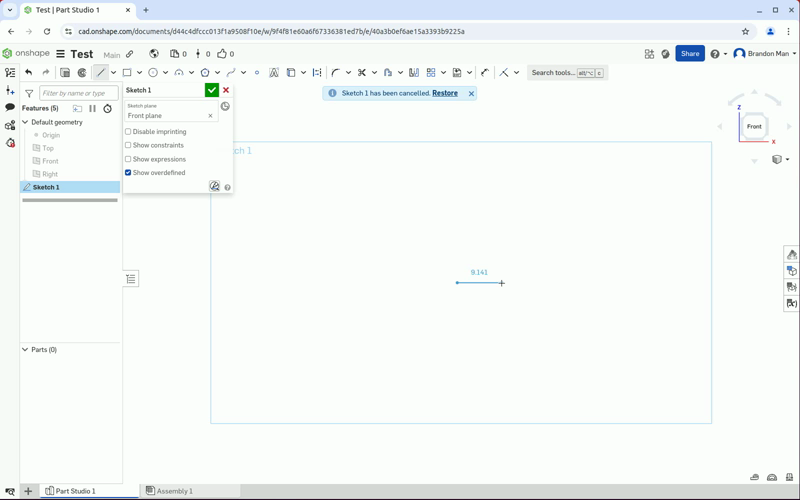
key_down(shift)
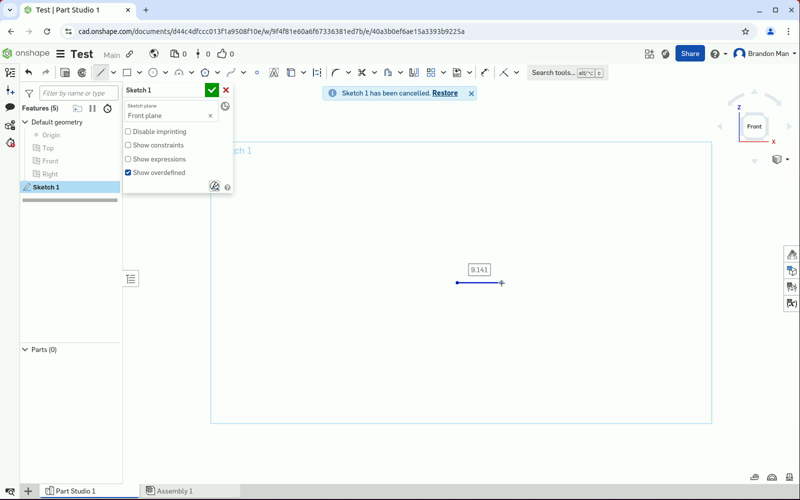
mouse_move(501, 213)
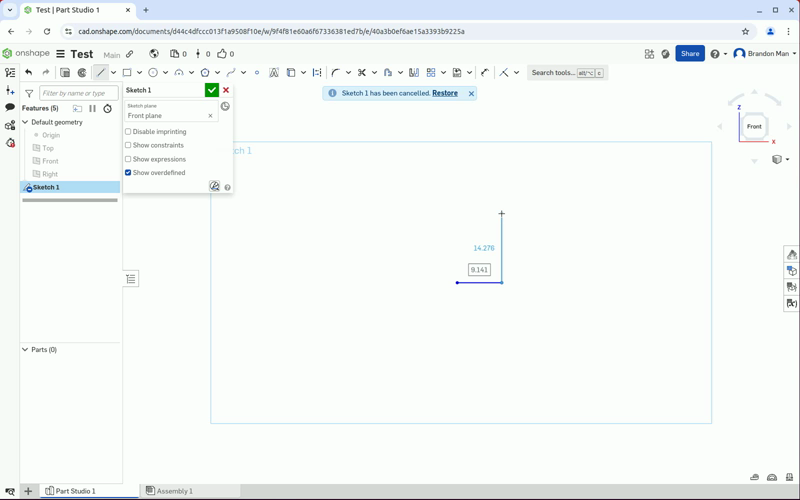
click(501, 213)
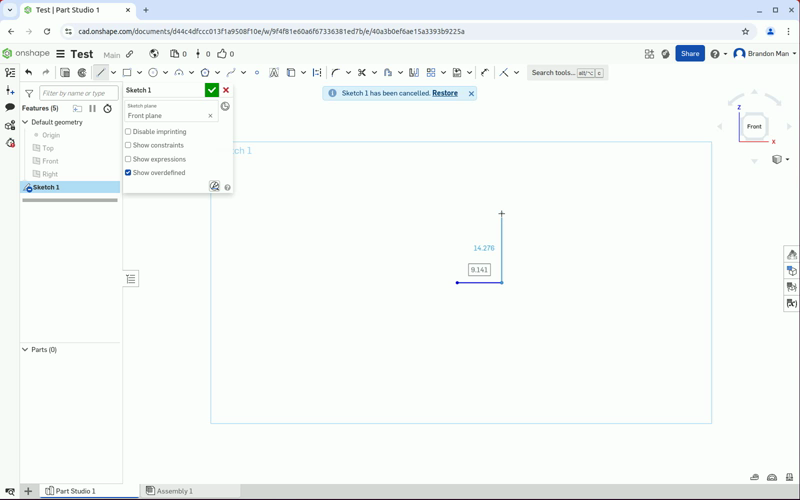
key_up(shift)
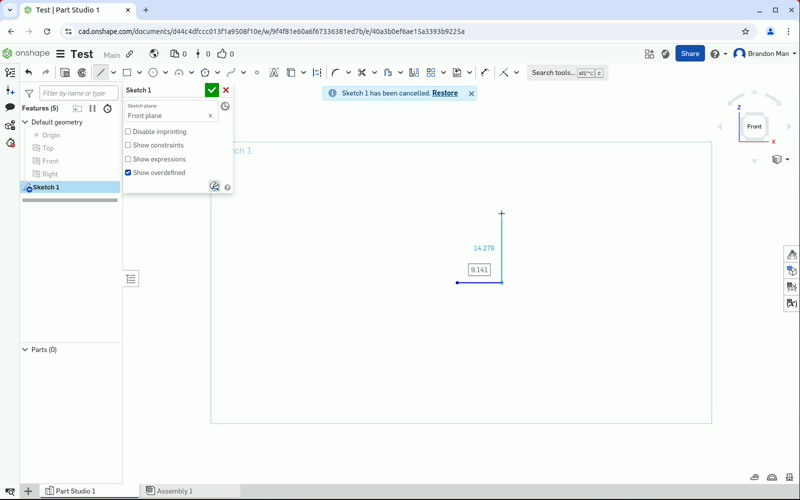
key_down(shift)
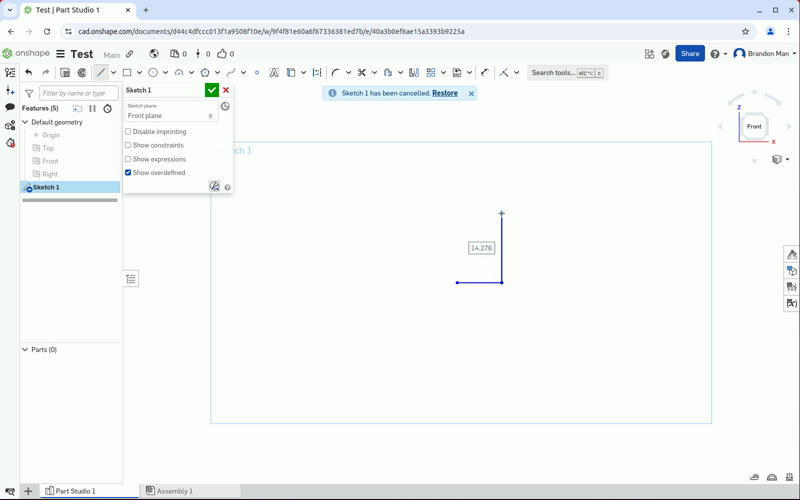
mouse_move(531, 213)
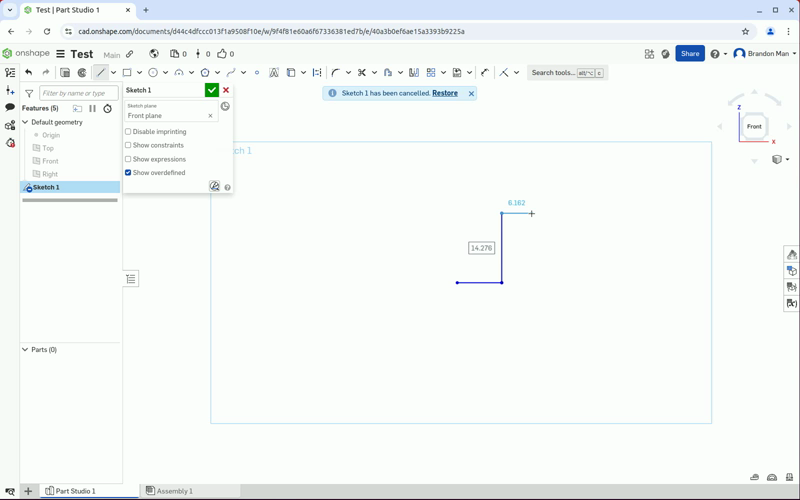
mouse_move(457, 213)
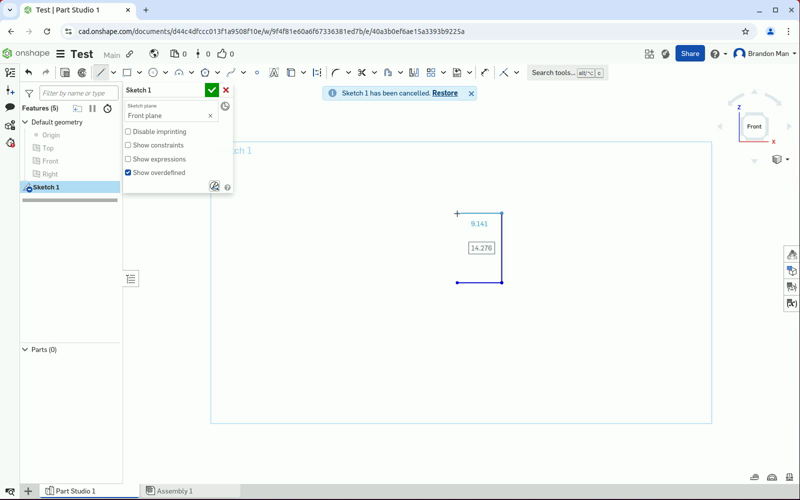
click(457, 213)
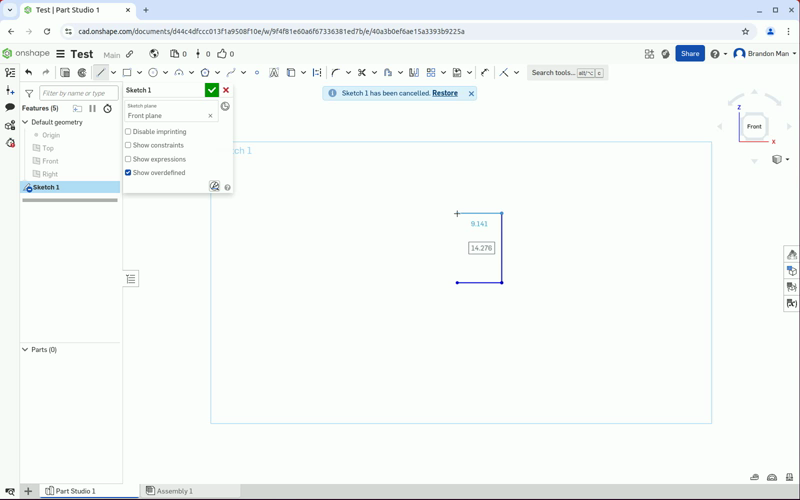
key_up(shift)
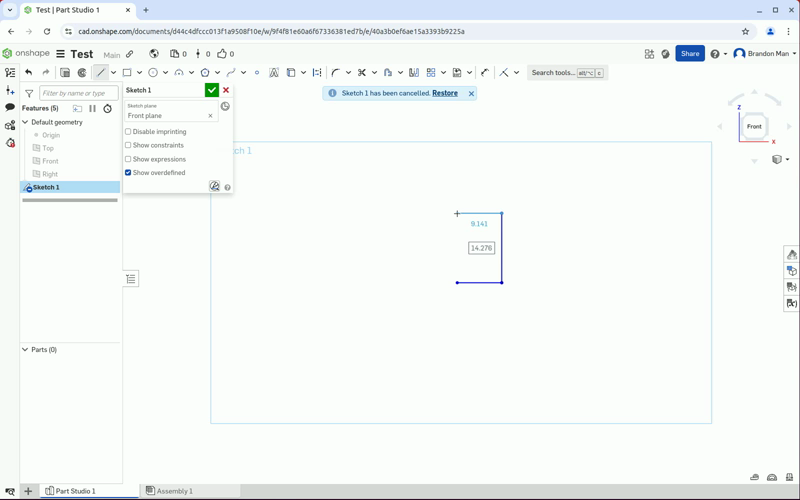
key_down(shift)
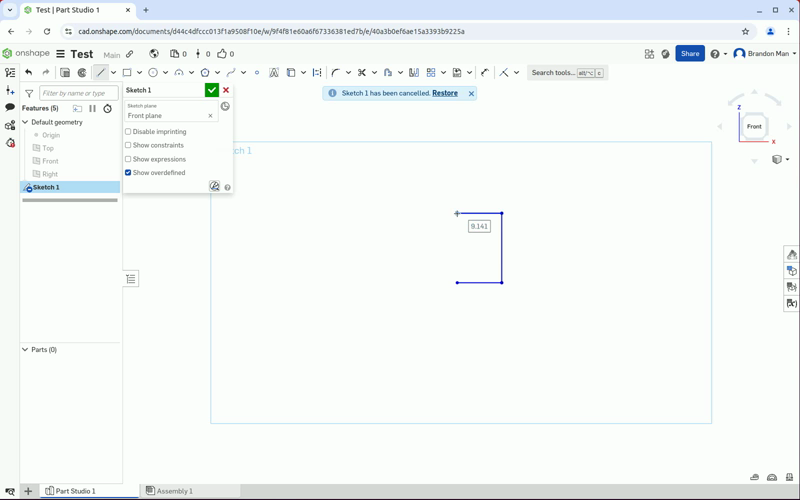
mouse_move(457, 282)
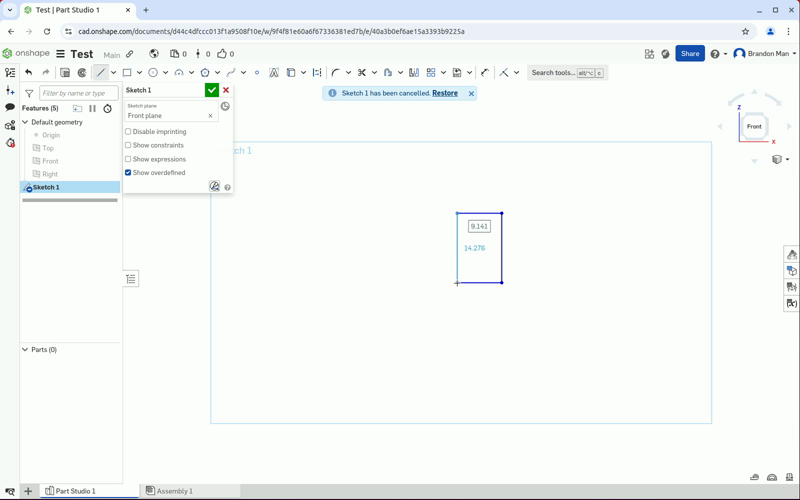
key_up(shift)
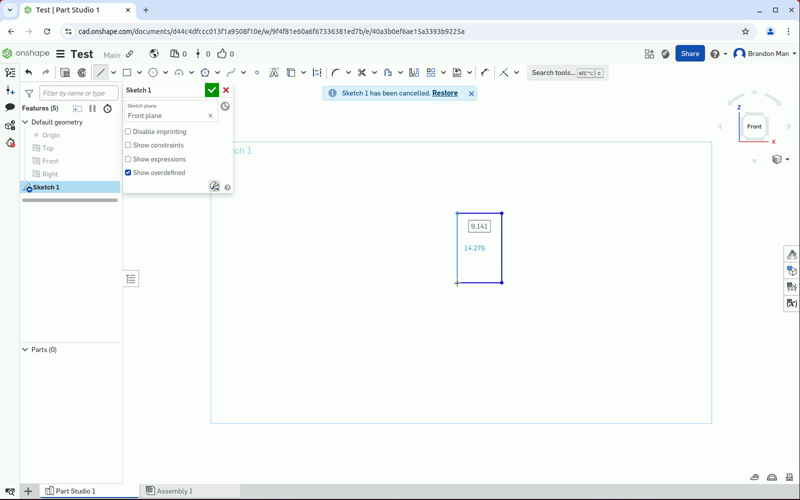
click(457, 282)
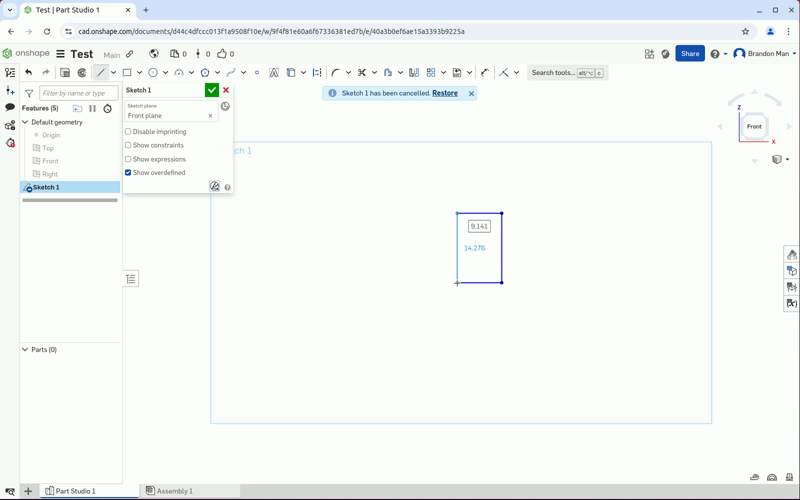
key(esc)
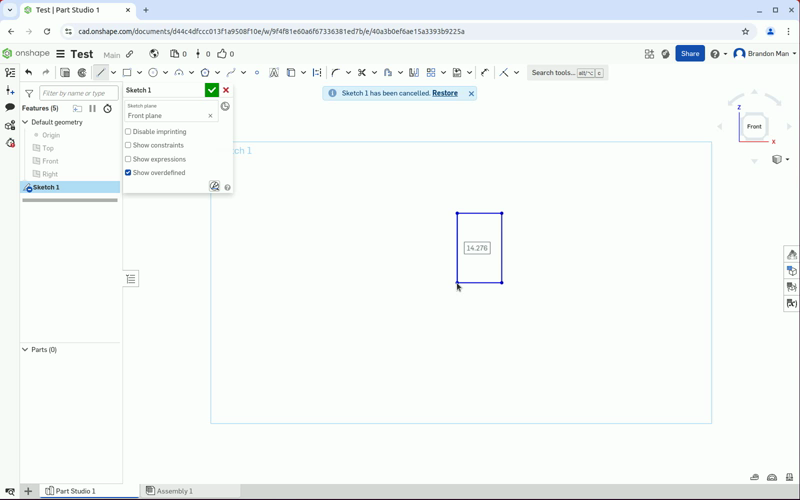
mouse_move(474, 219)
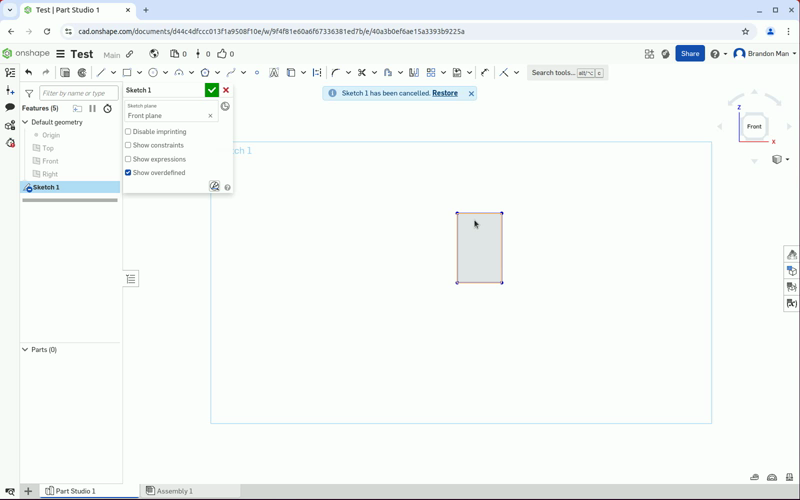
click(474, 219)
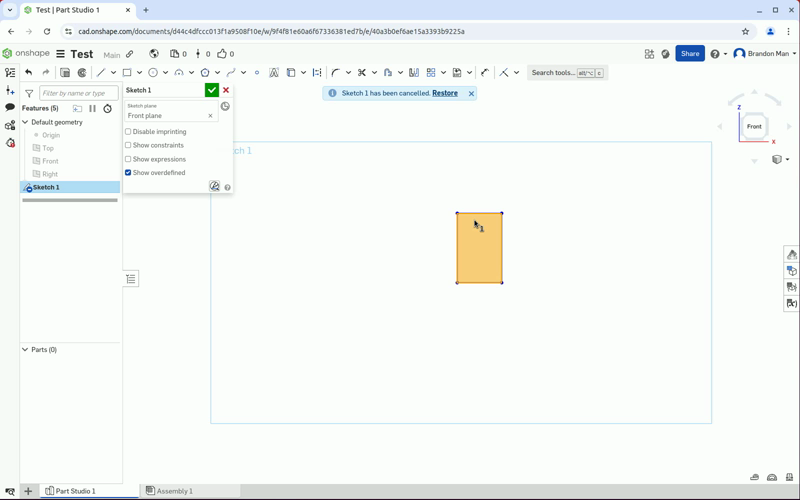
mouse_move(73, 352)
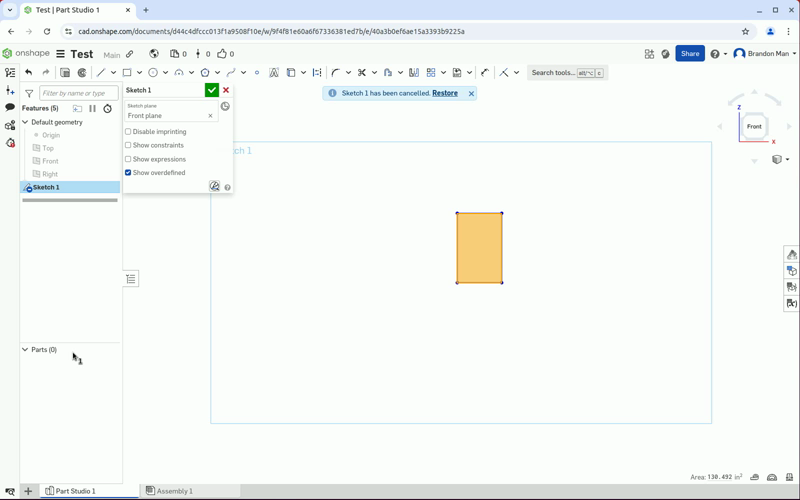
key(shift+y)
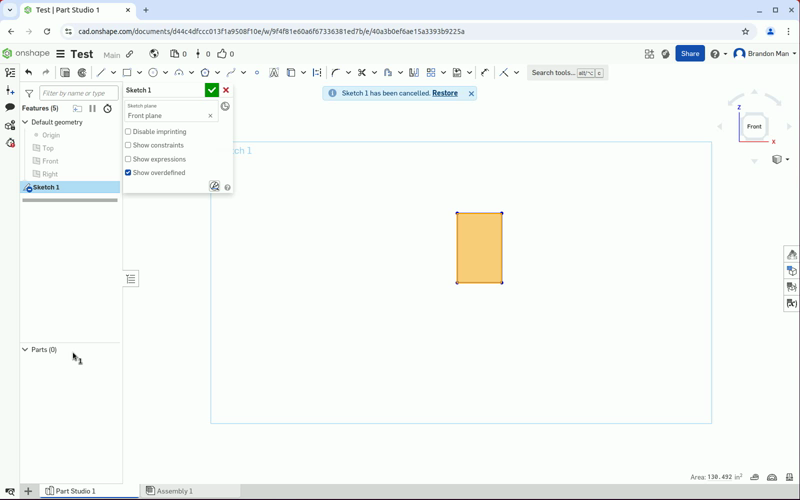
key(shift+e)
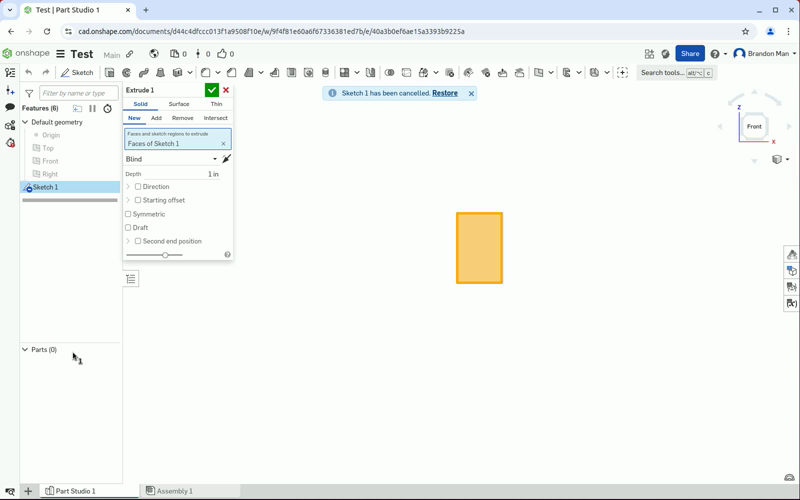
mouse_move(143, 106)
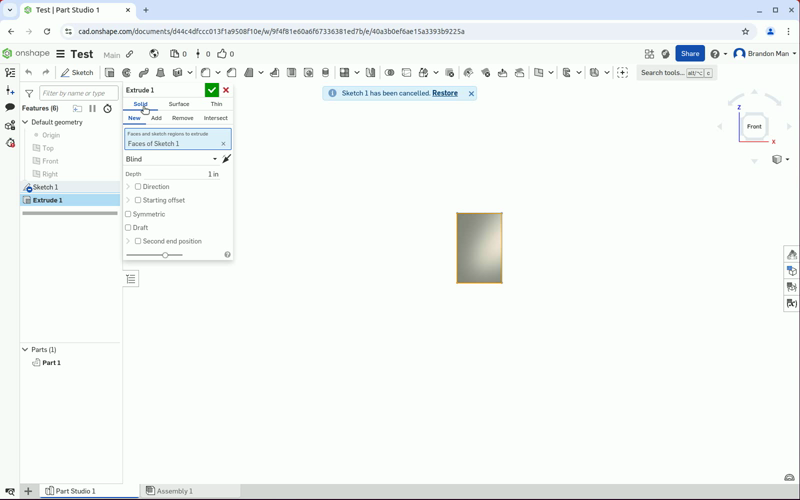
click(143, 106)
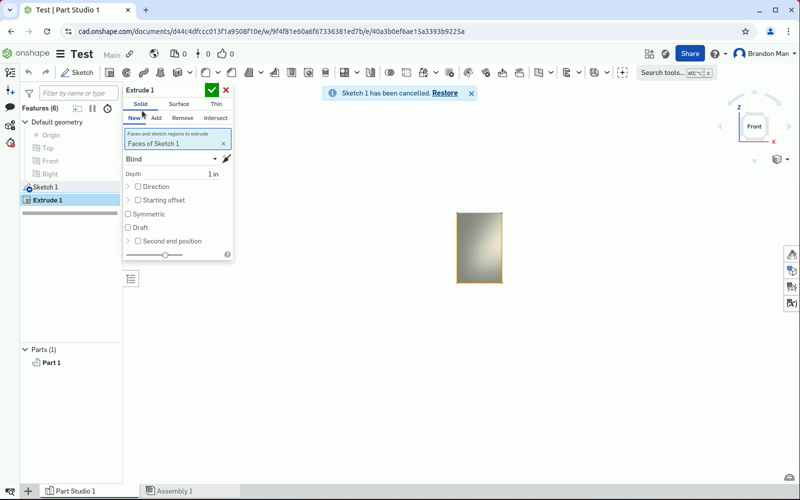
mouse_move(137, 120)
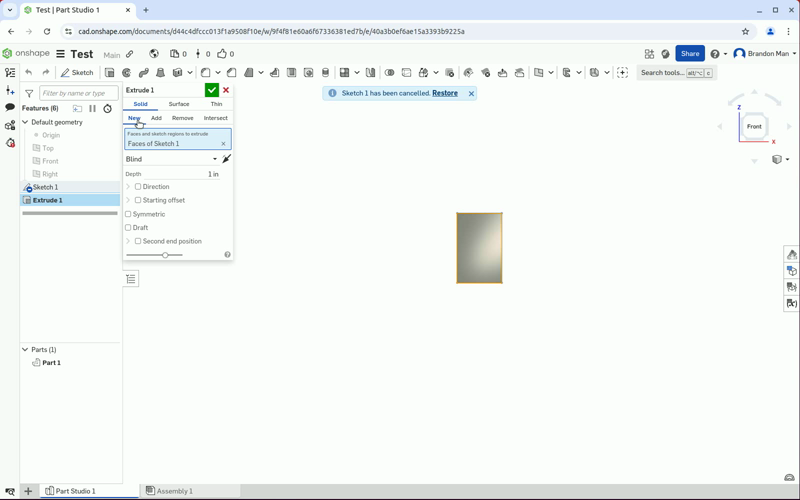
click(137, 120)
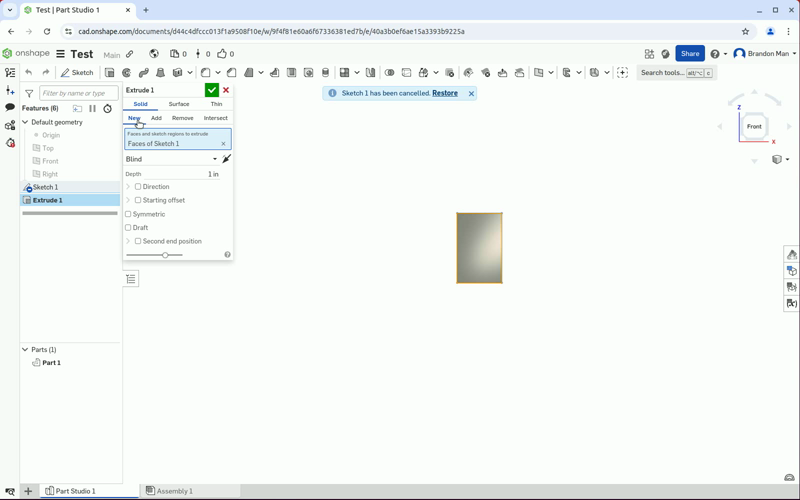
key(tab, 4)
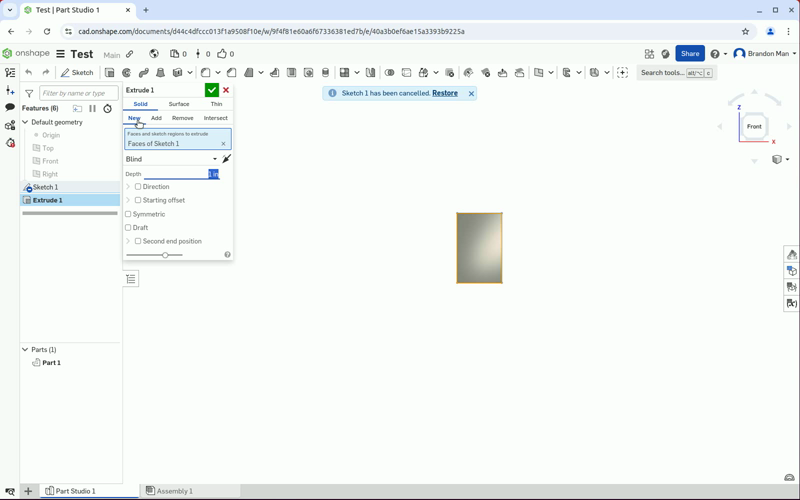
text(-0.241)
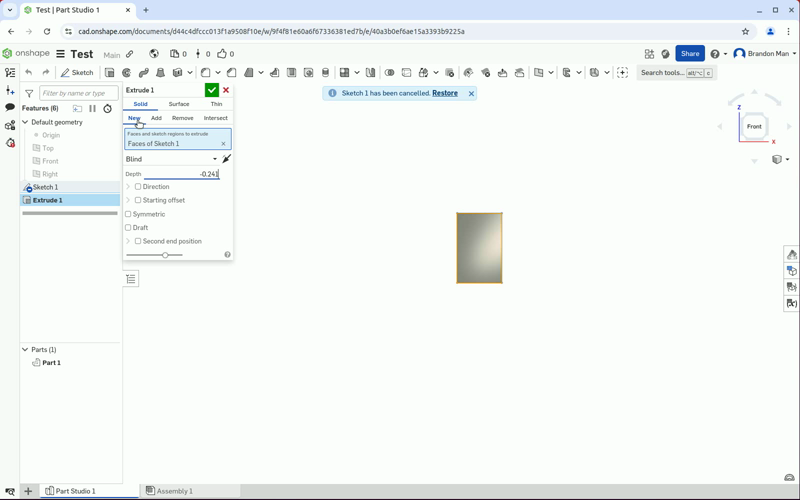
key(enter)
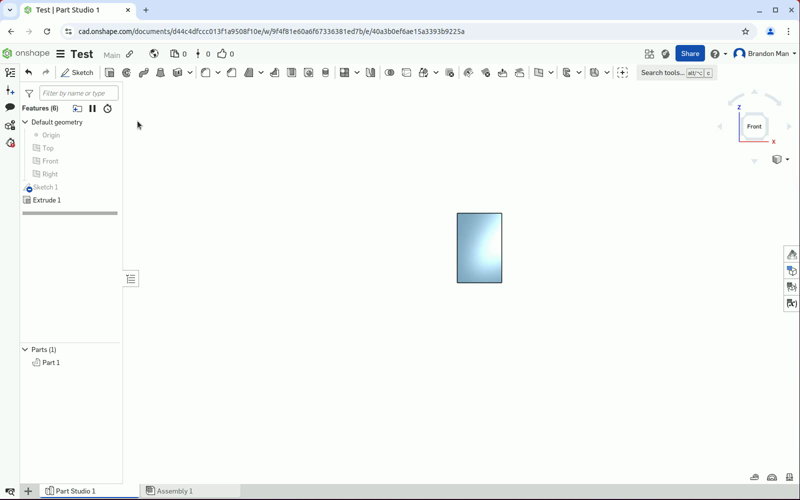
key(shift+h)
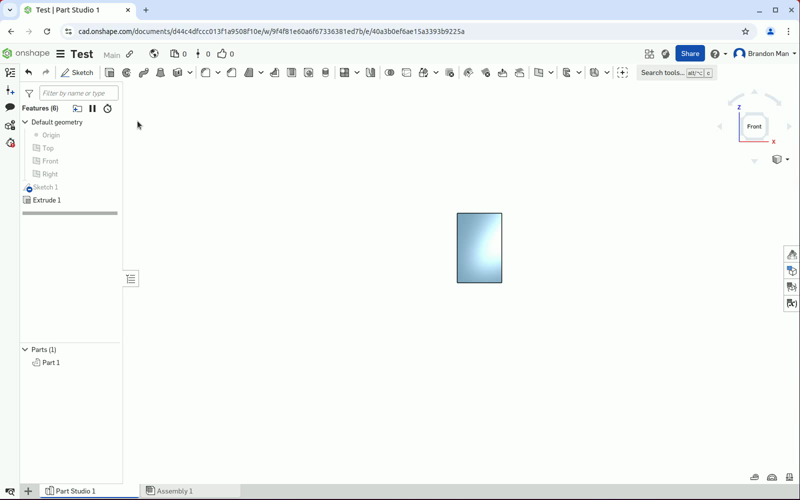
key(shift+h)
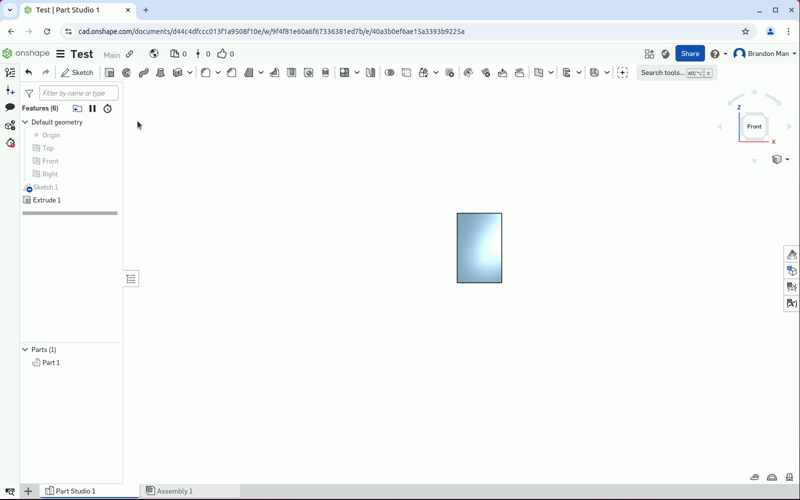
mouse_move(73, 189)
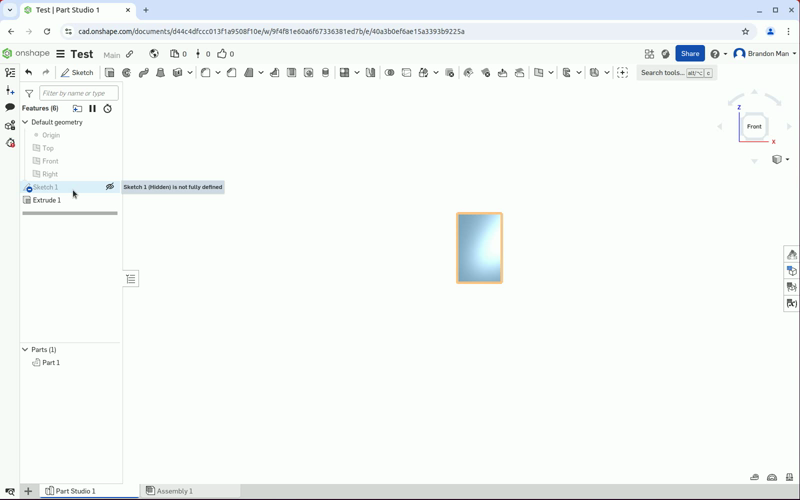
click(73, 189)
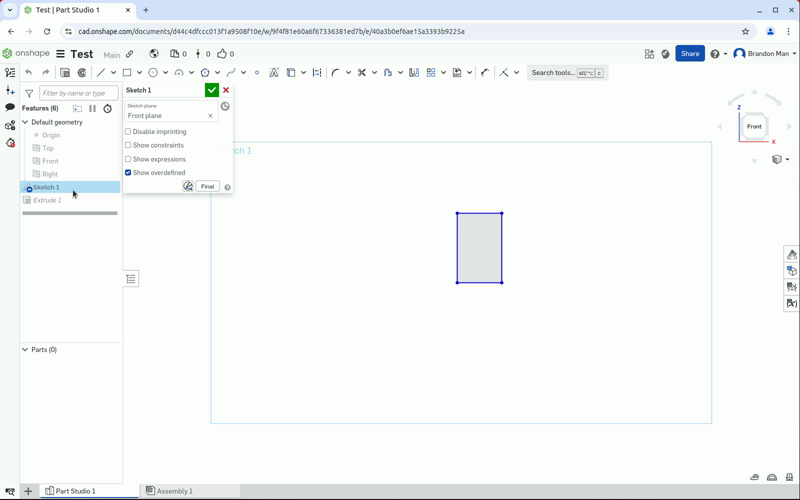
mouse_move(229, 92)
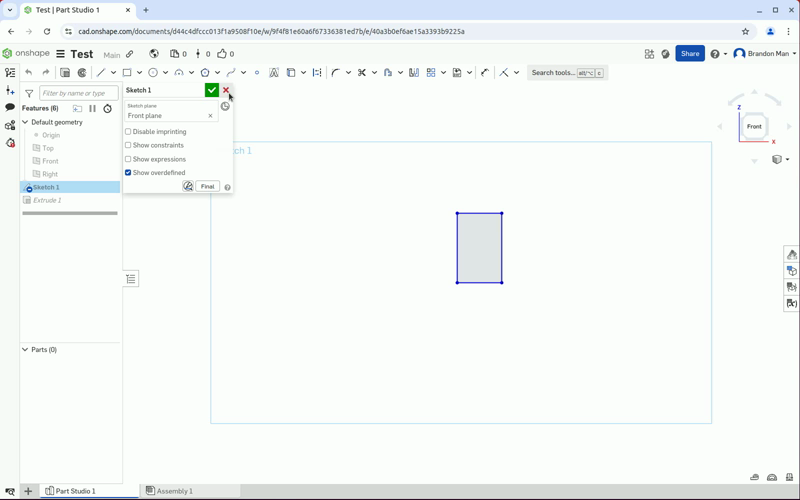
click(229, 92)
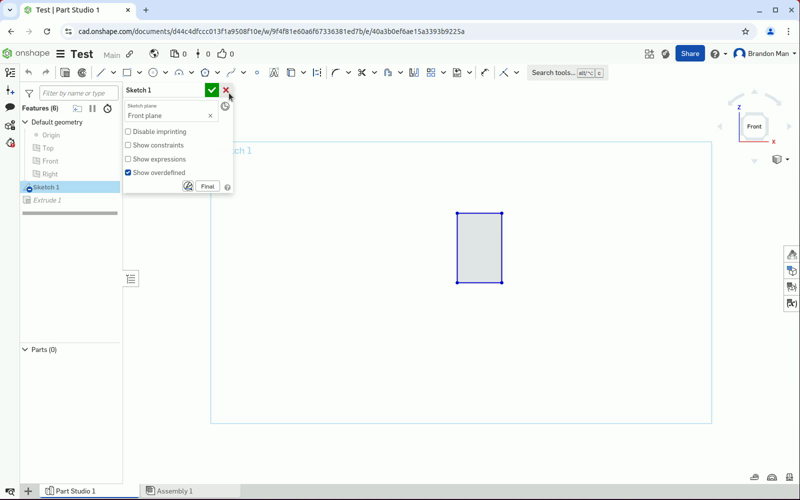
key(shift+s)
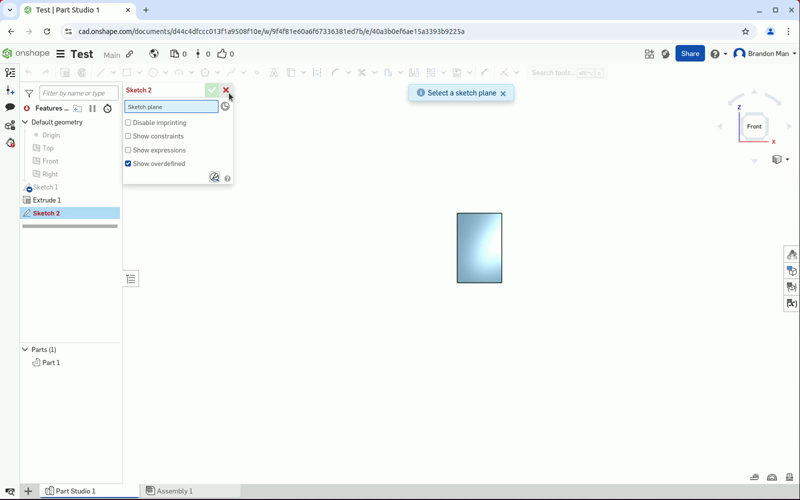
mouse_move(73, 163)
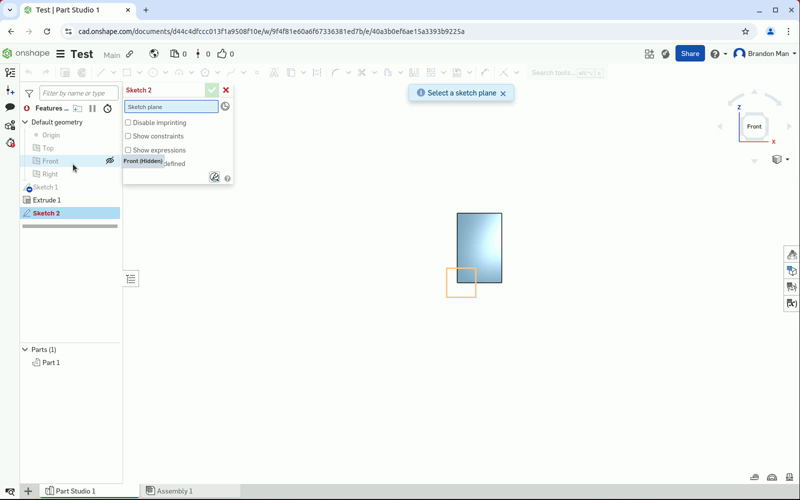
click(73, 163)
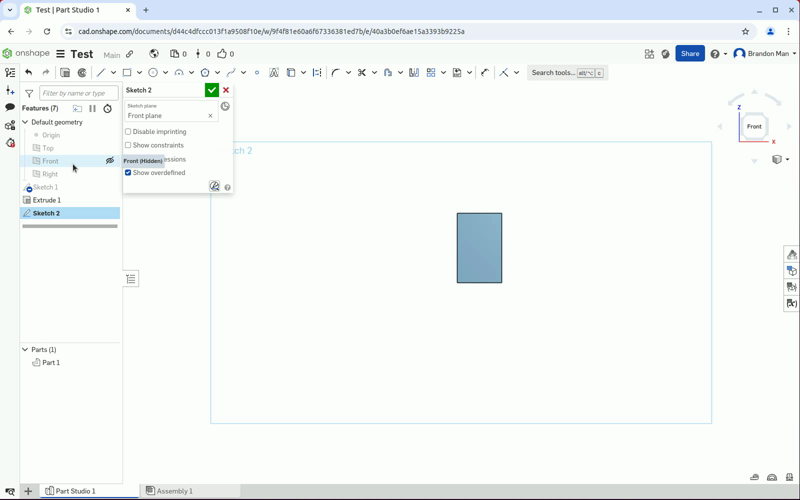
mouse_move(73, 352)
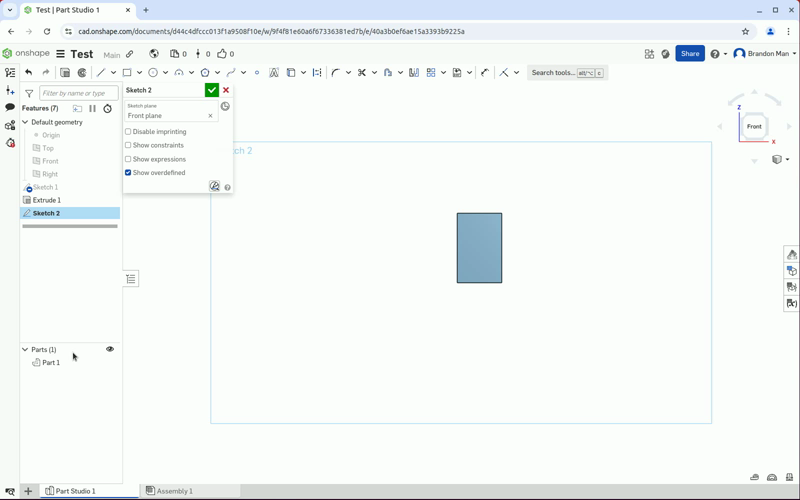
key(y)
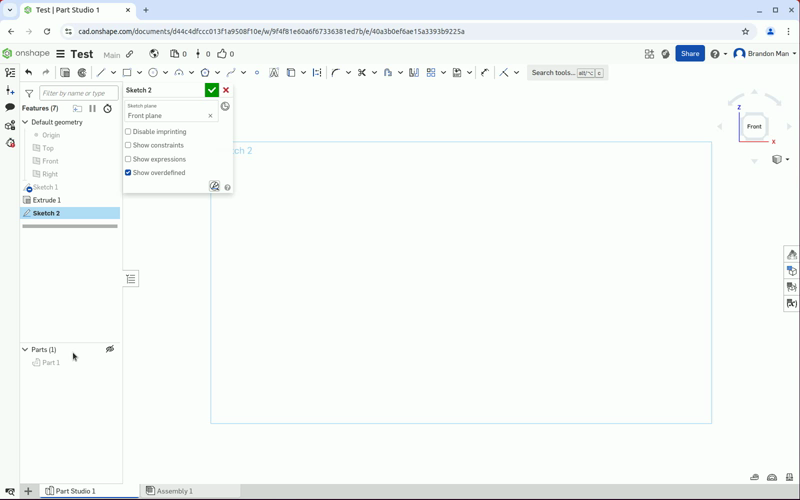
key(l)
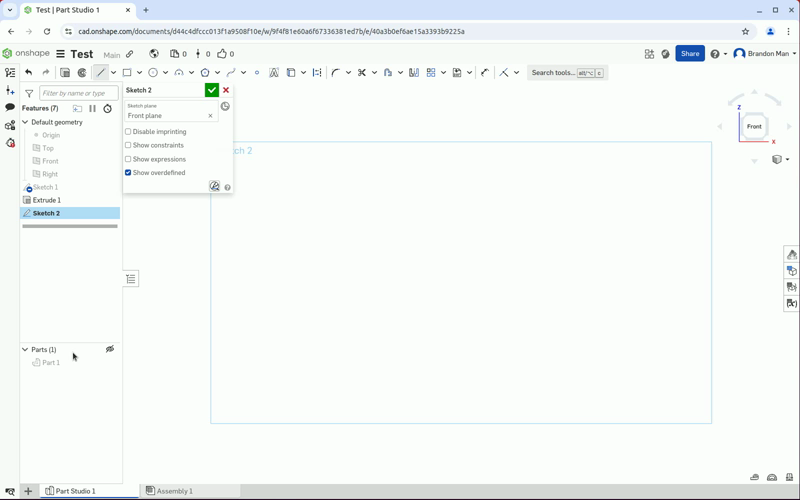
key_down(shift)
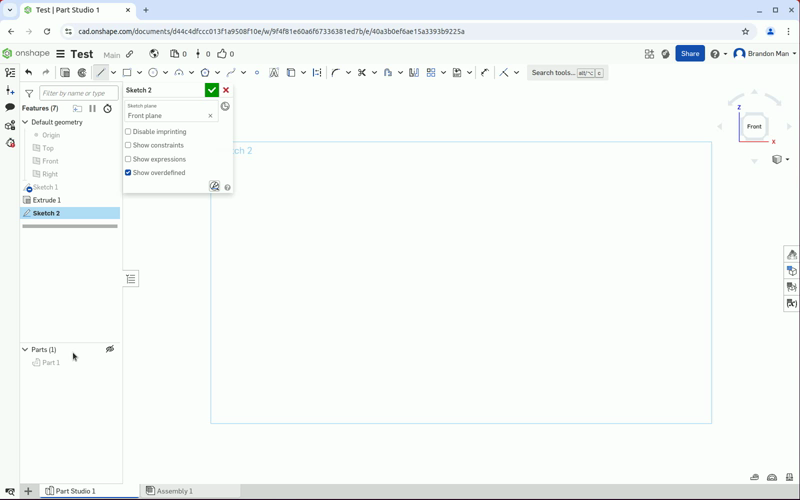
mouse_move(520, 282)
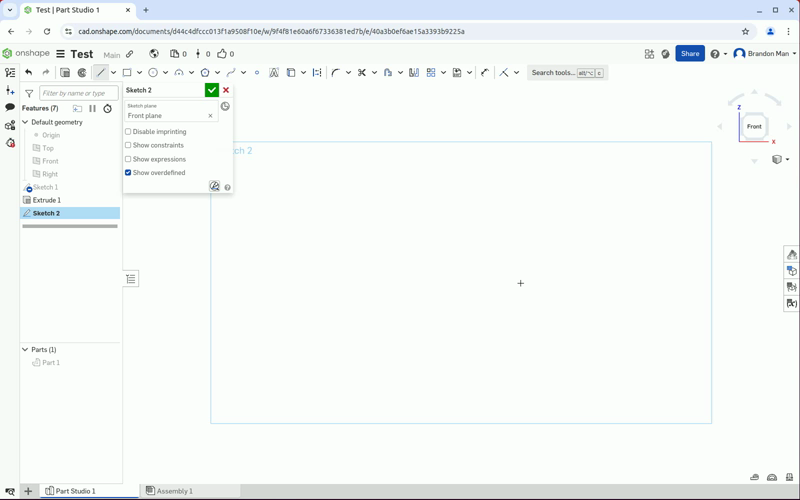
click(520, 282)
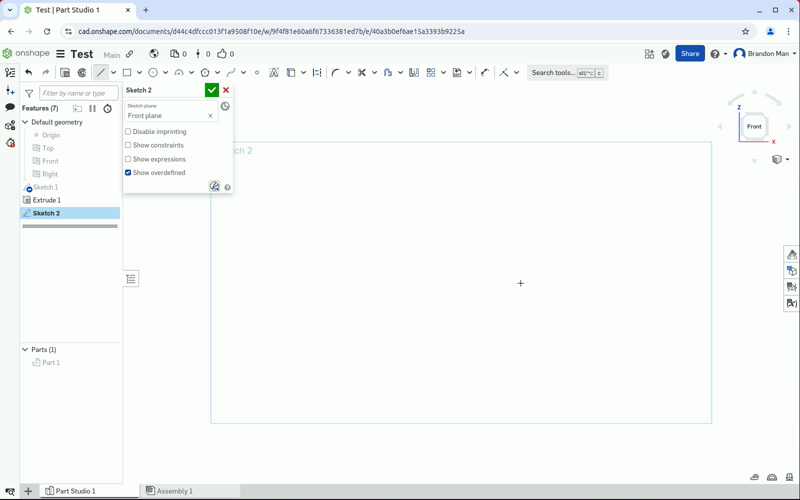
key_up(shift)
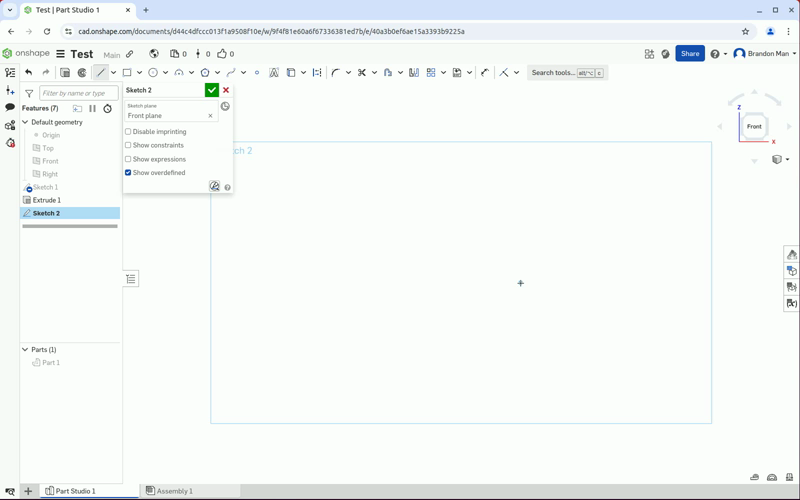
key_down(shift)
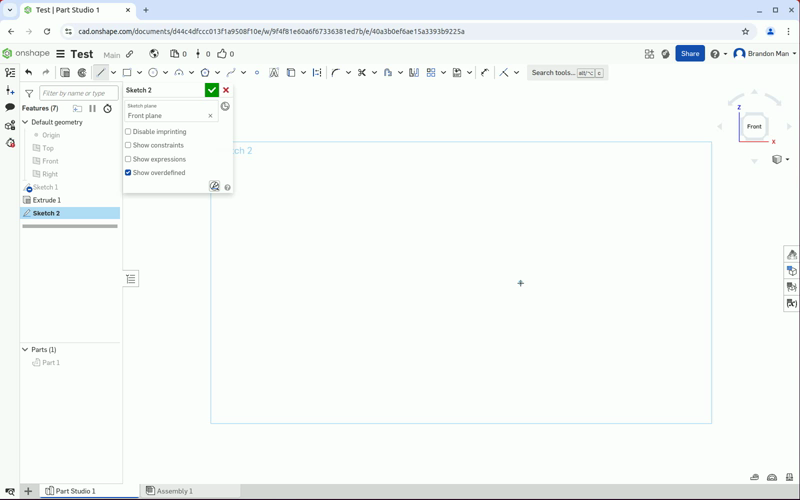
mouse_move(550, 282)
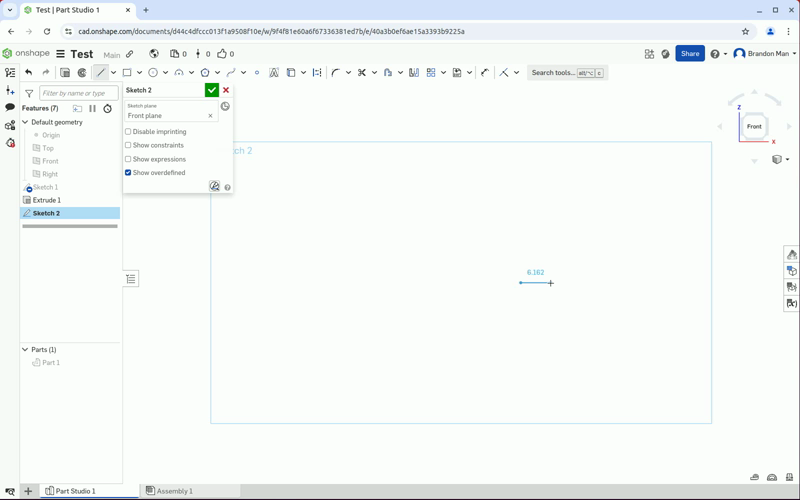
mouse_move(573, 282)
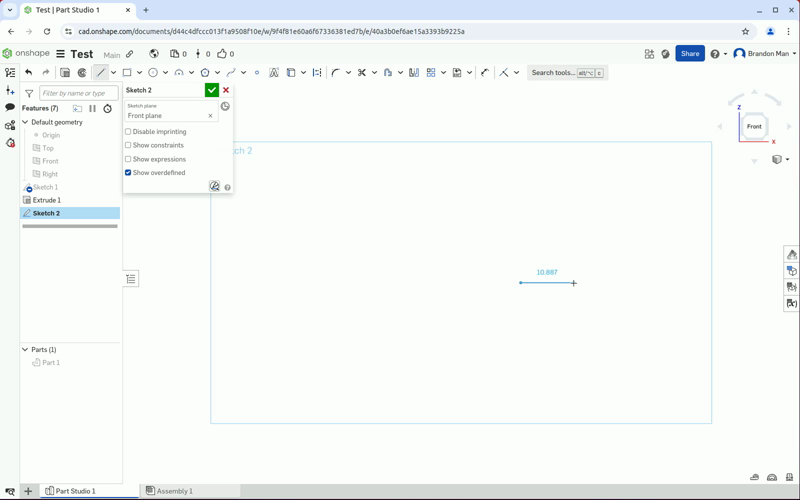
click(573, 282)
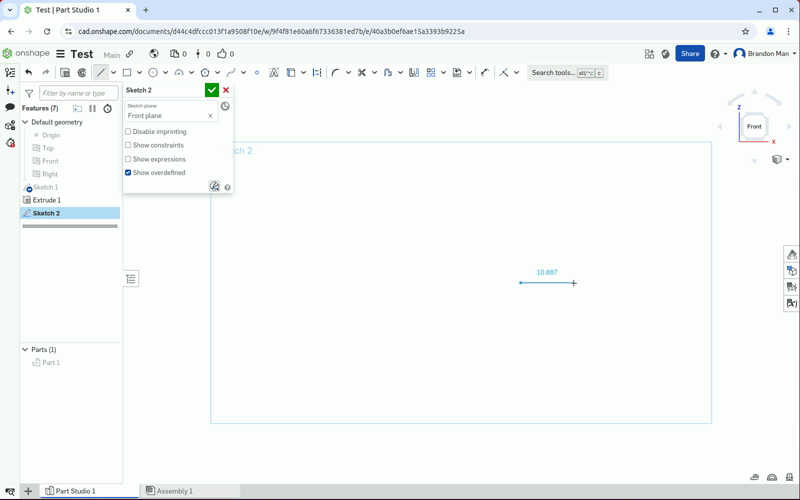
key_up(shift)
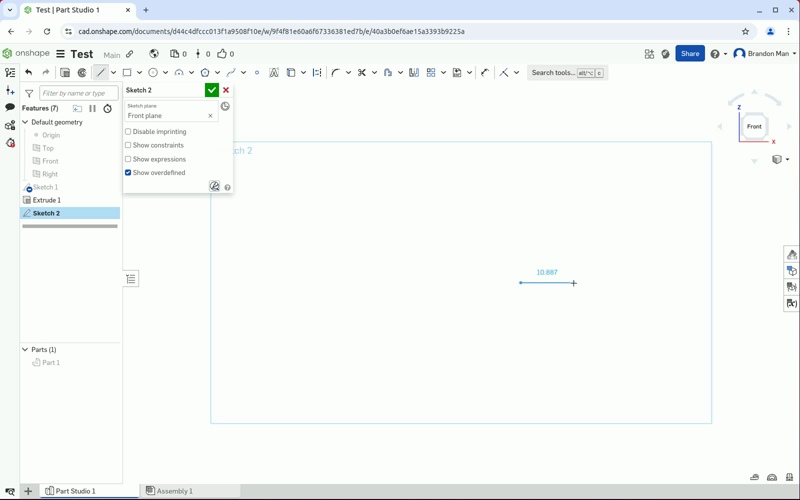
key_down(shift)
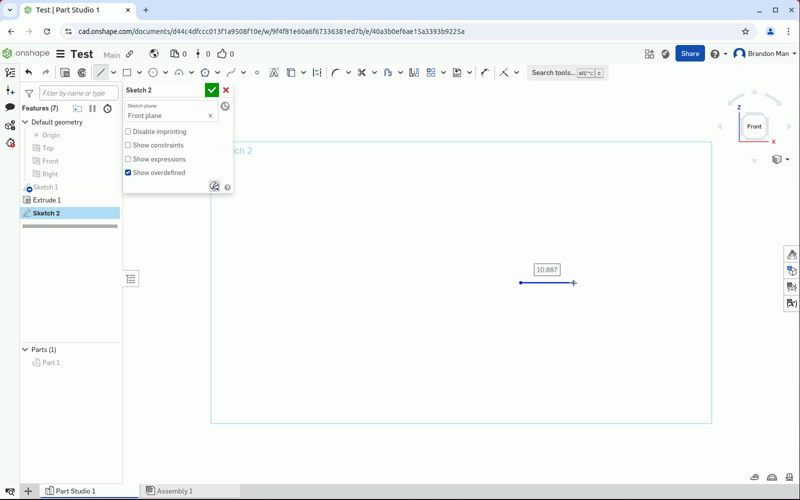
mouse_move(573, 213)
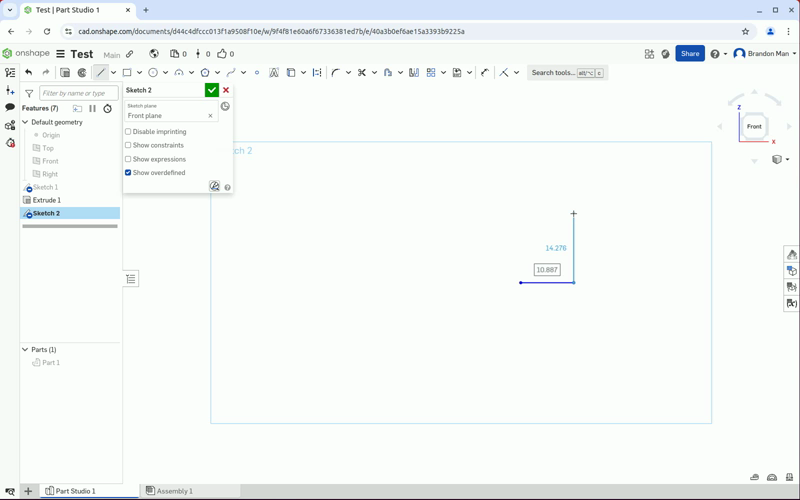
click(573, 213)
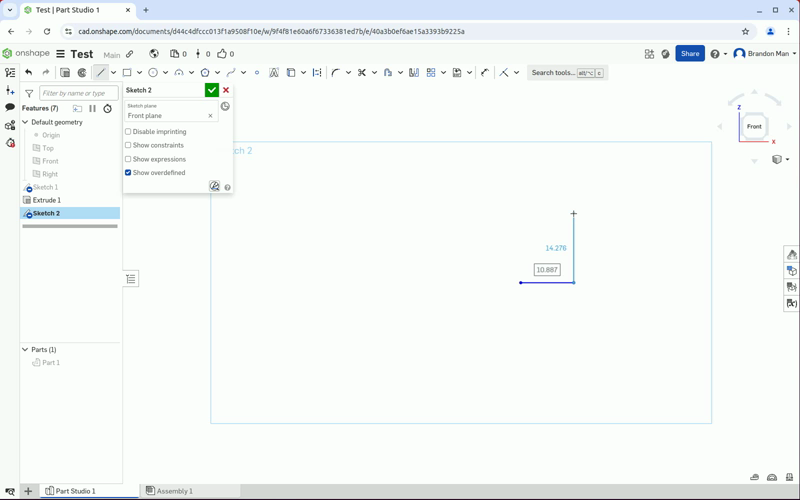
key_up(shift)
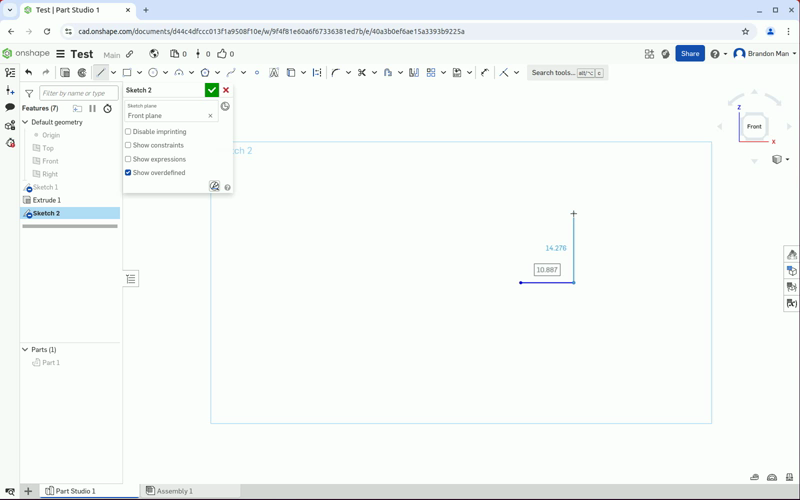
key_down(shift)
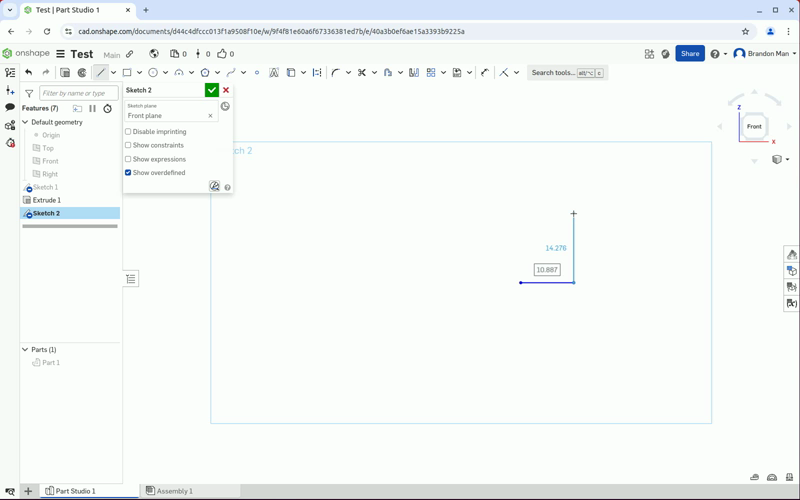
mouse_move(589, 213)
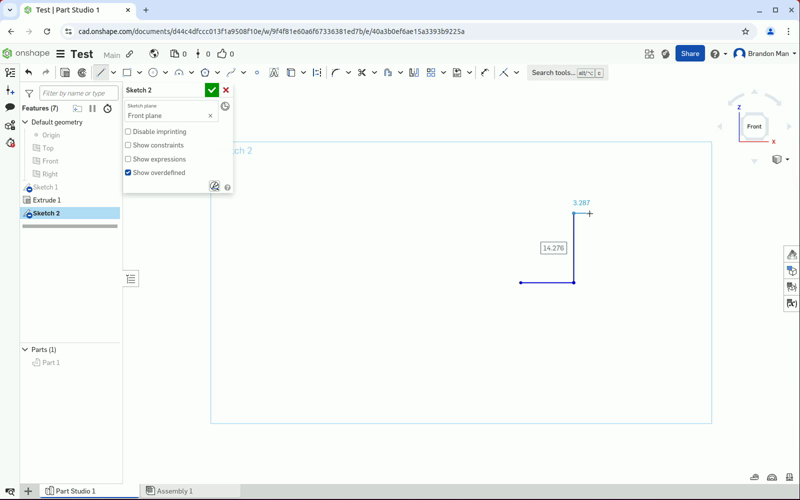
mouse_move(520, 213)
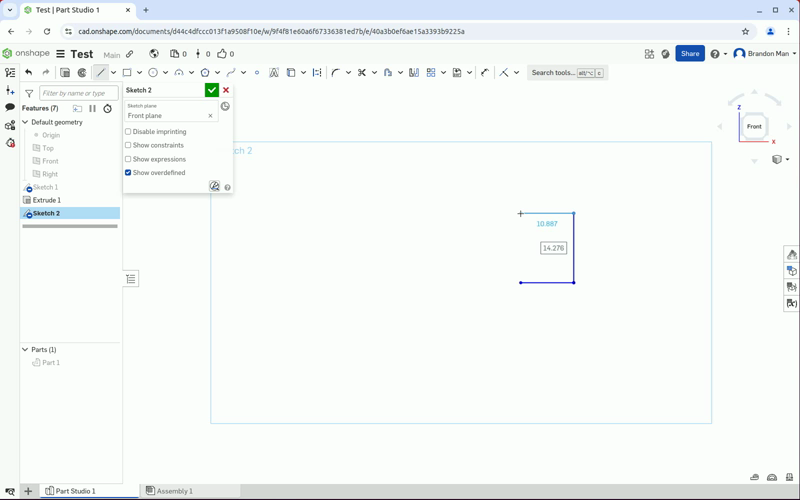
click(520, 213)
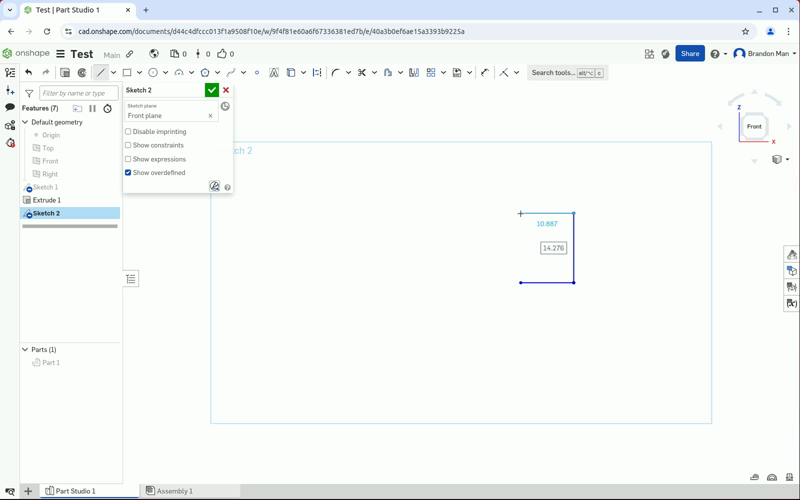
key_up(shift)
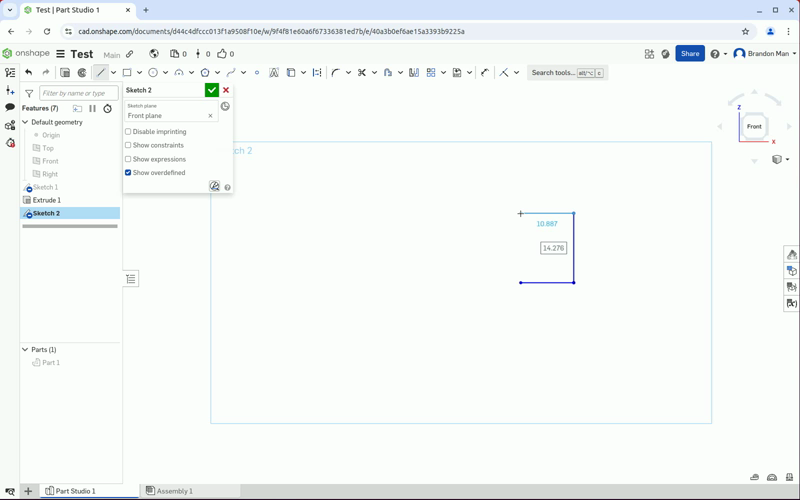
key_down(shift)
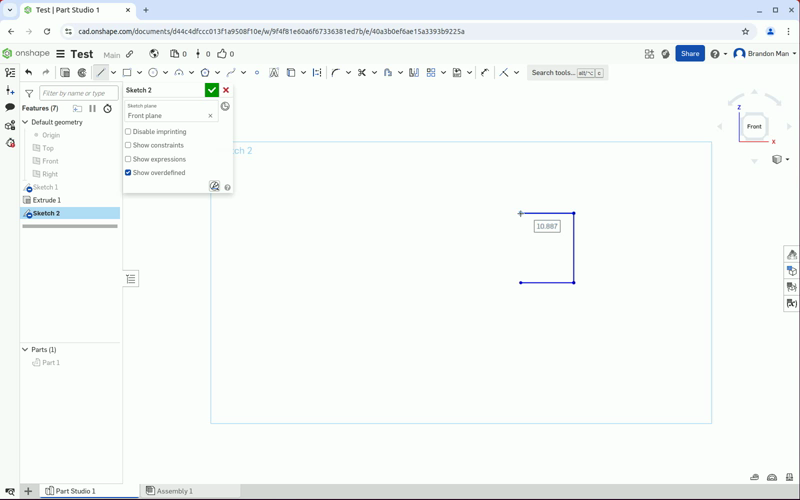
mouse_move(520, 282)
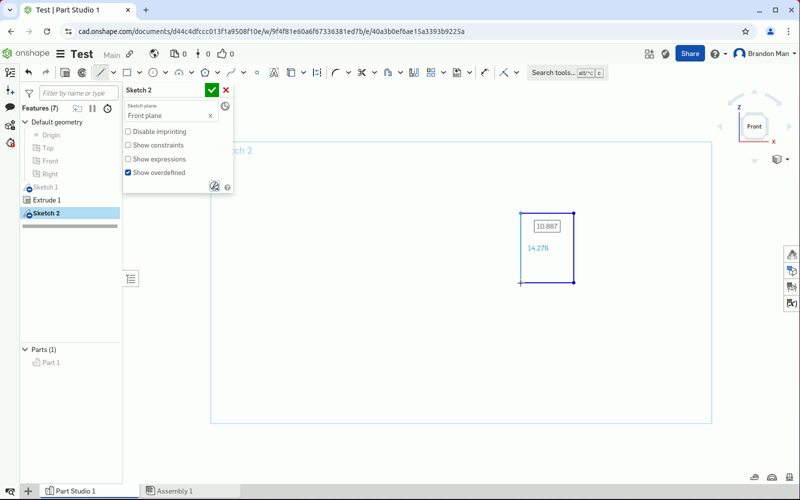
key_up(shift)
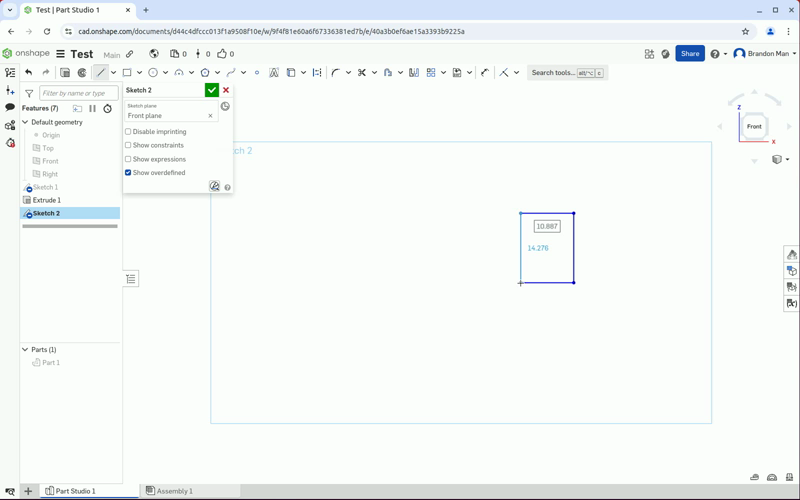
click(520, 282)
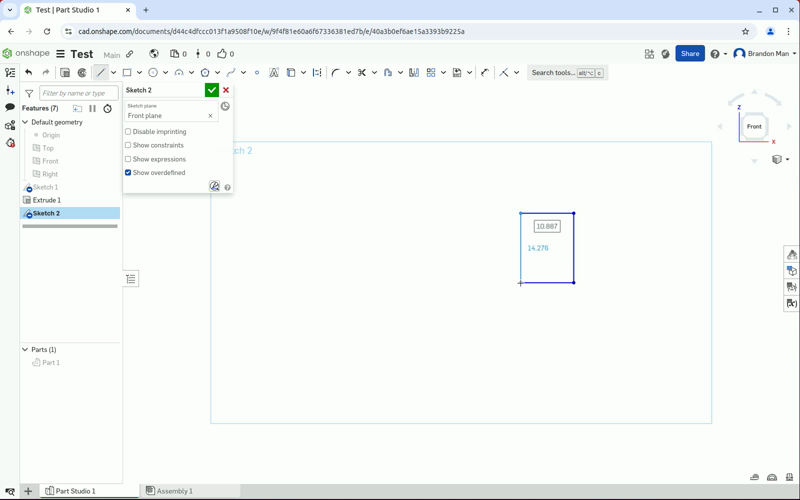
key(esc)
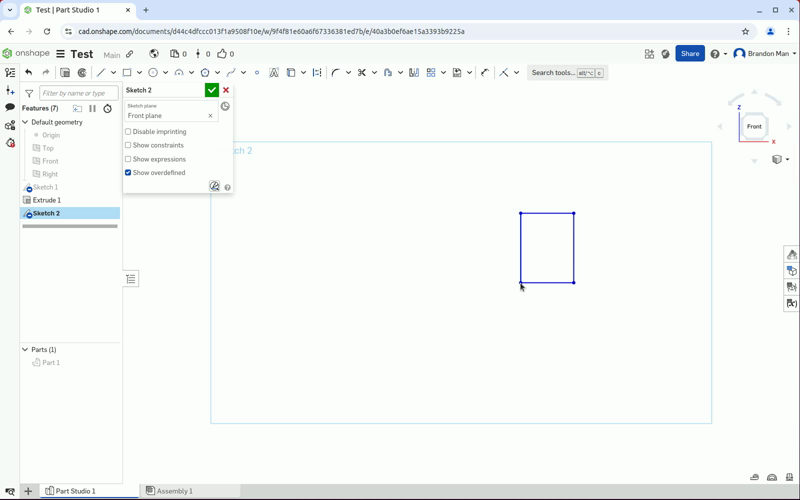
mouse_move(548, 255)
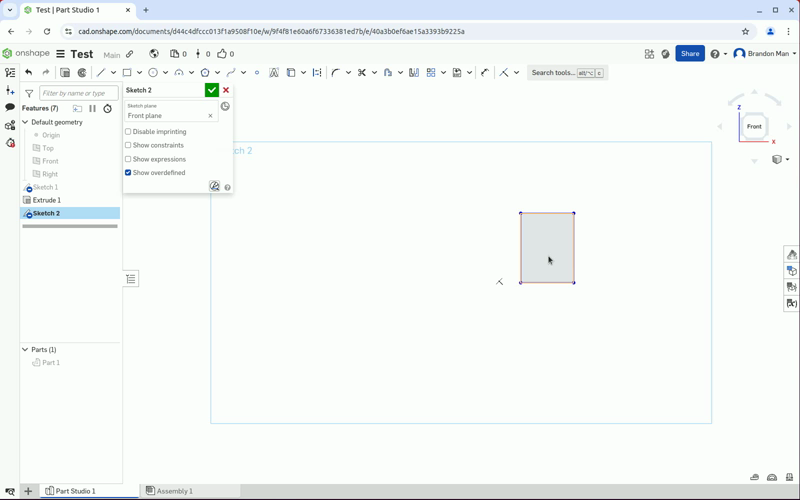
click(548, 255)
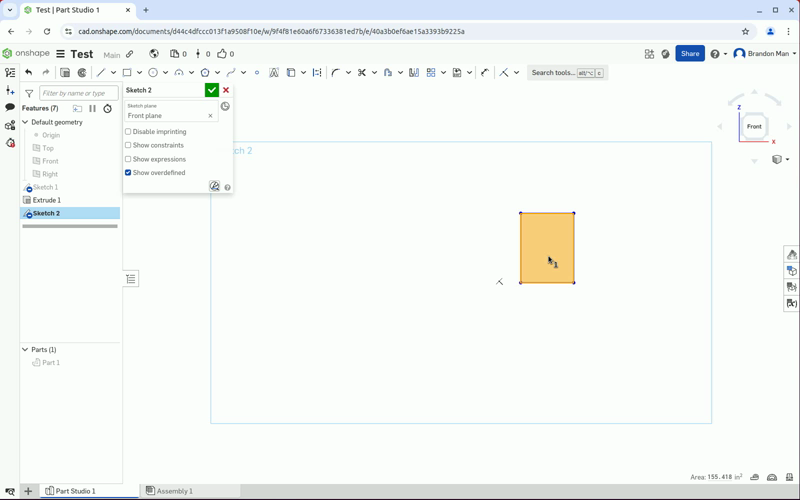
mouse_move(73, 352)
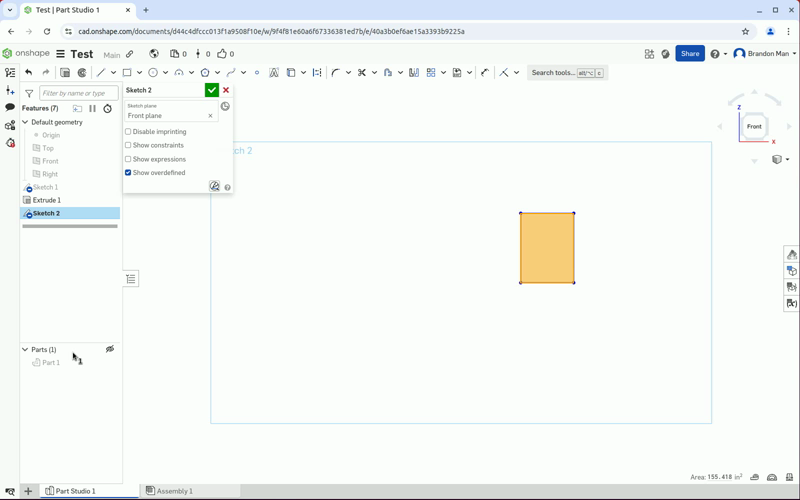
key(shift+y)
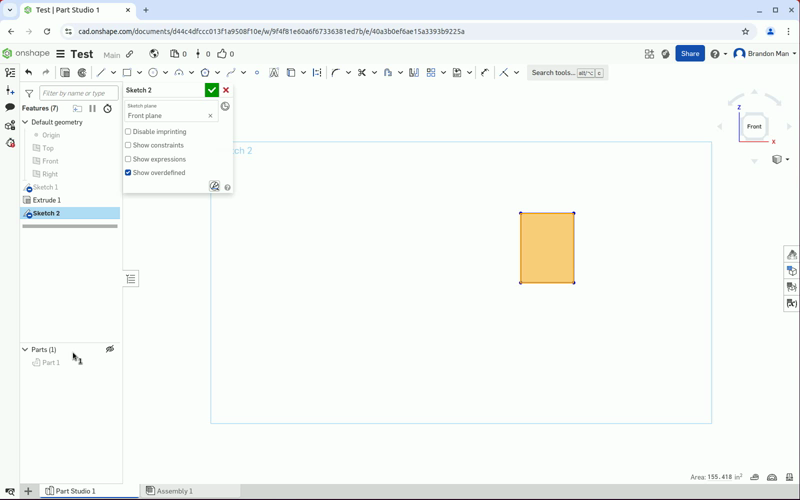
key(shift+e)
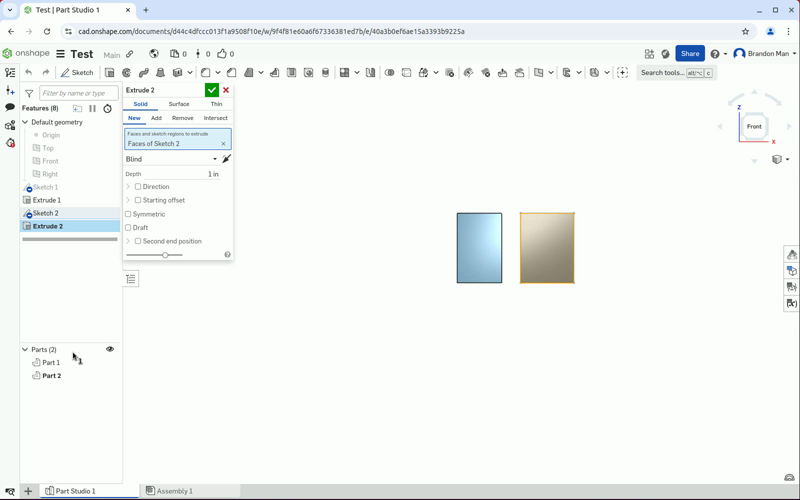
mouse_move(143, 106)
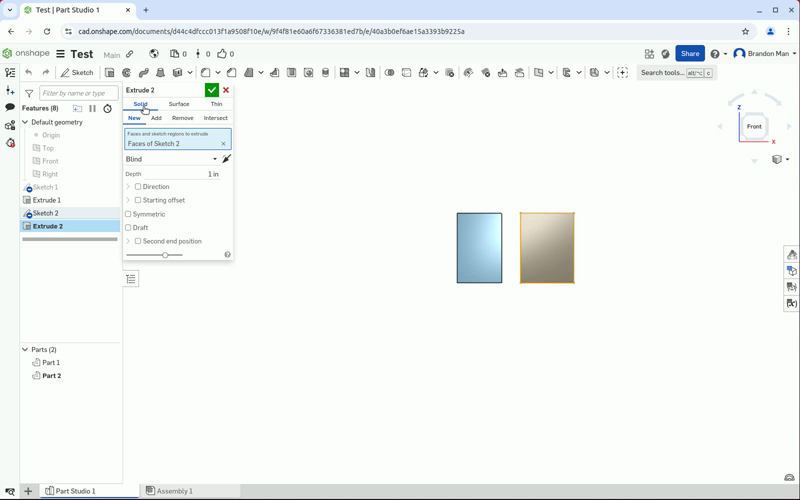
click(143, 106)
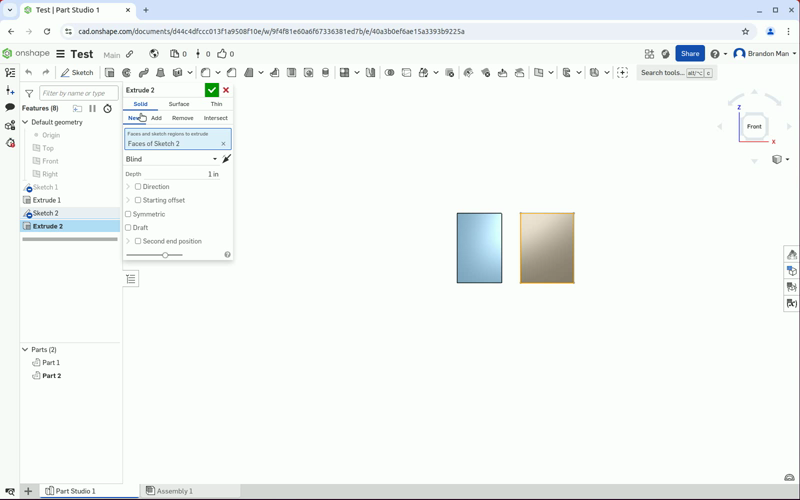
mouse_move(137, 120)
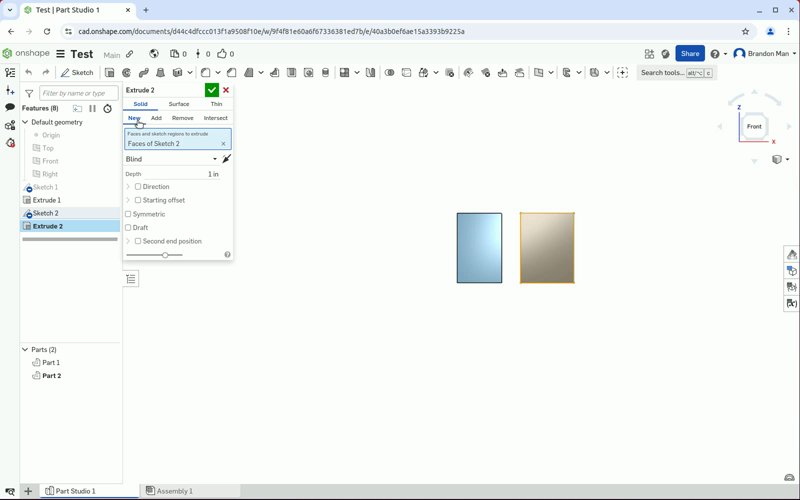
click(137, 120)
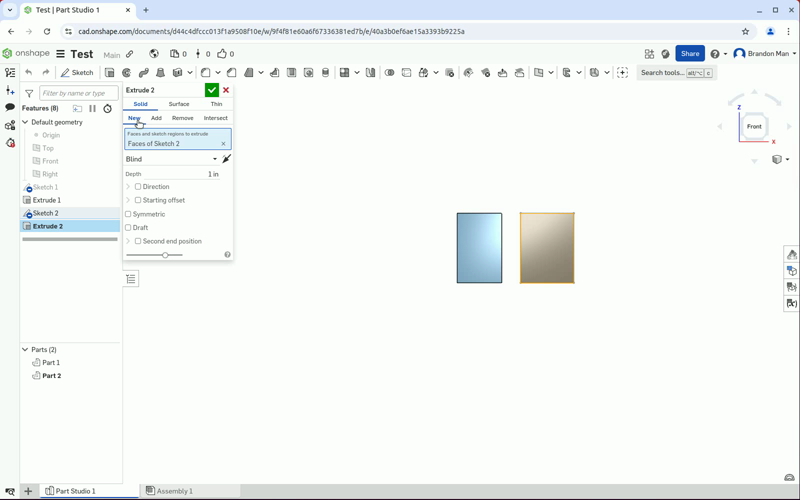
key(tab, 4)
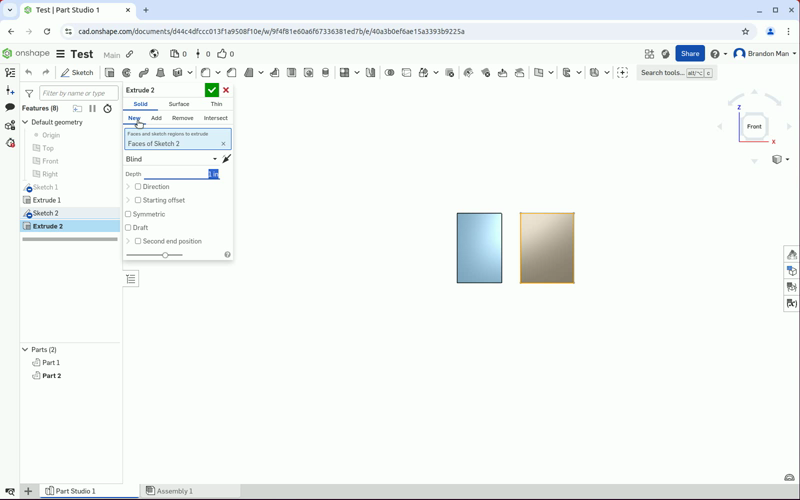
text(-0.241)
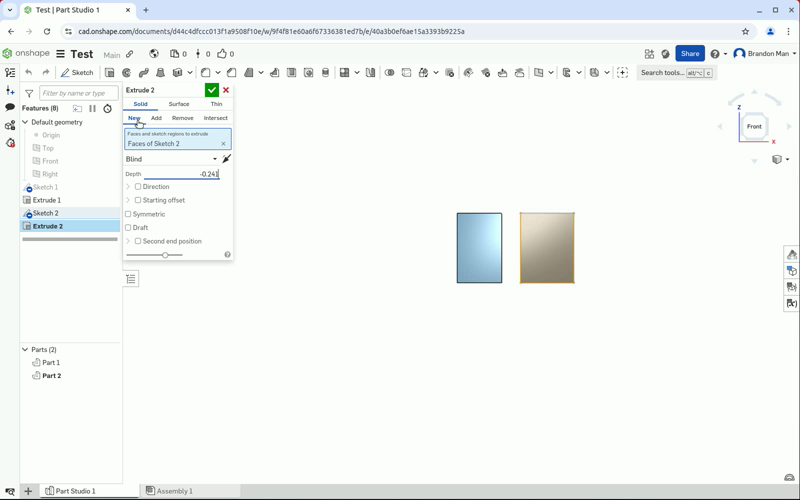
key(enter)
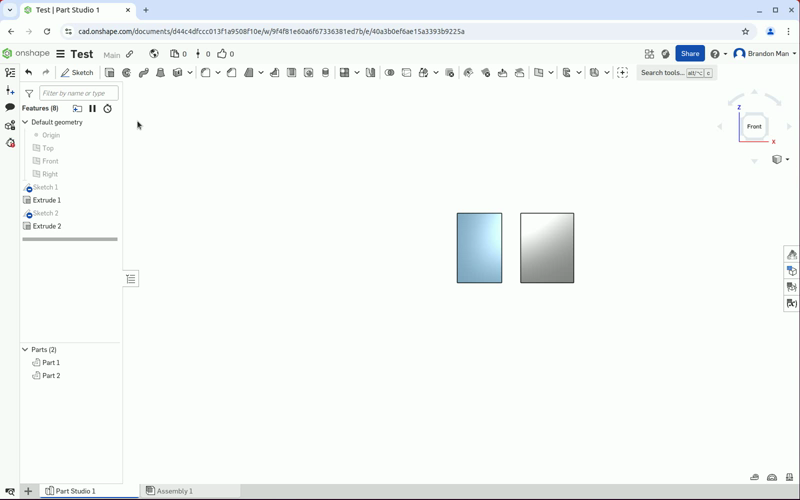
key(shift+h)
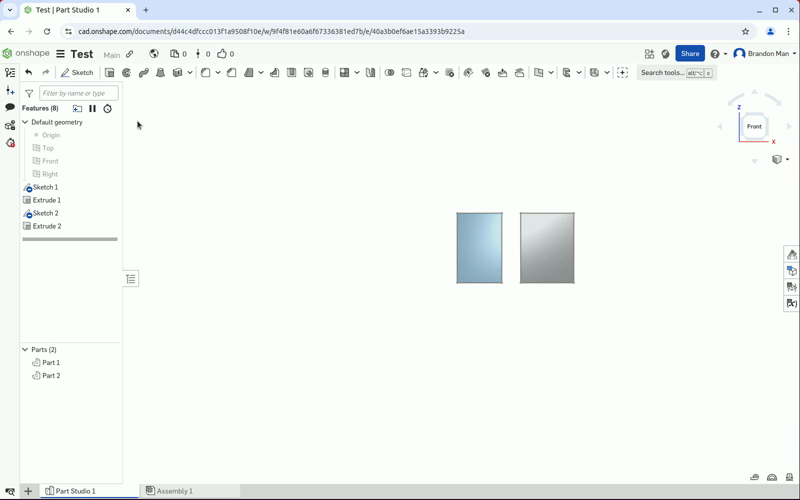
key(shift+h)
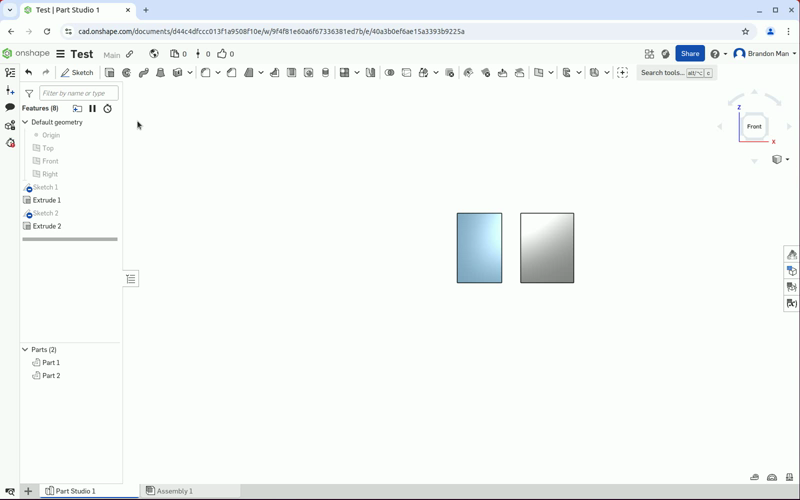
mouse_move(73, 189)
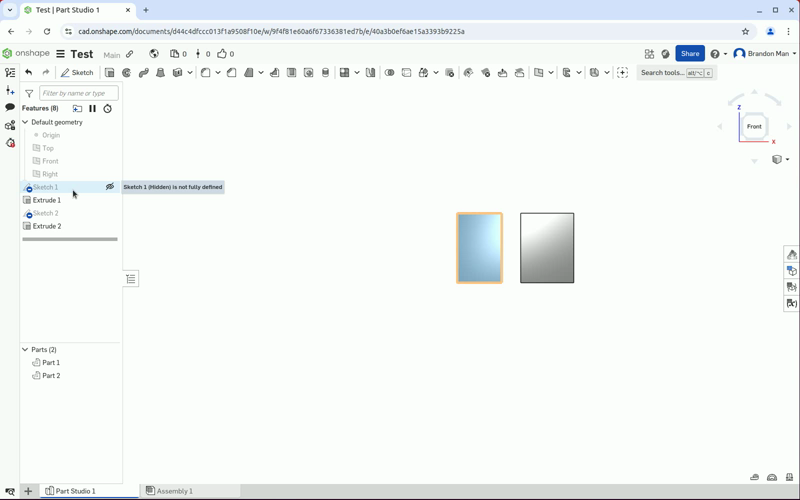
click(73, 189)
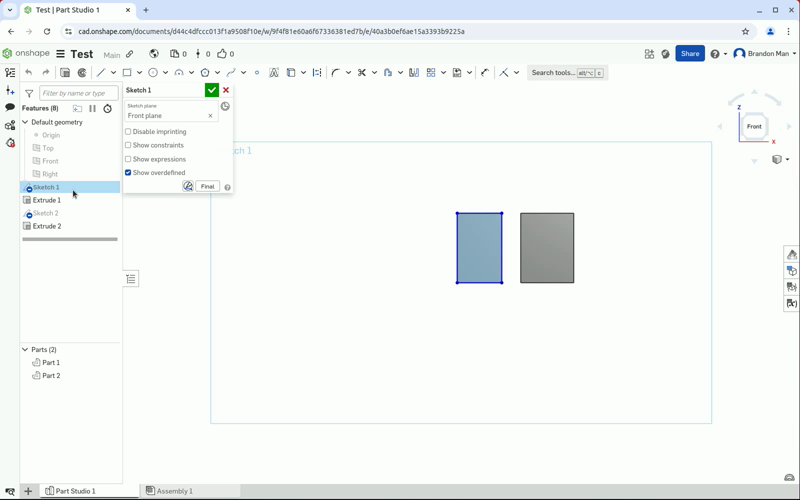
mouse_move(229, 92)
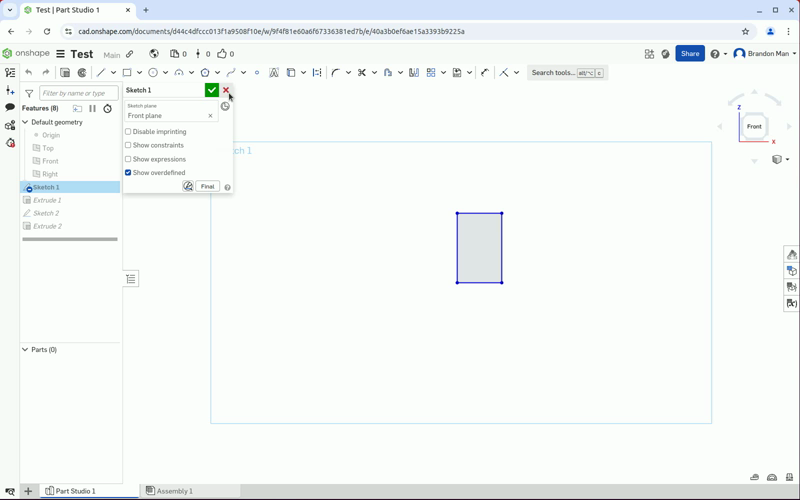
click(229, 92)
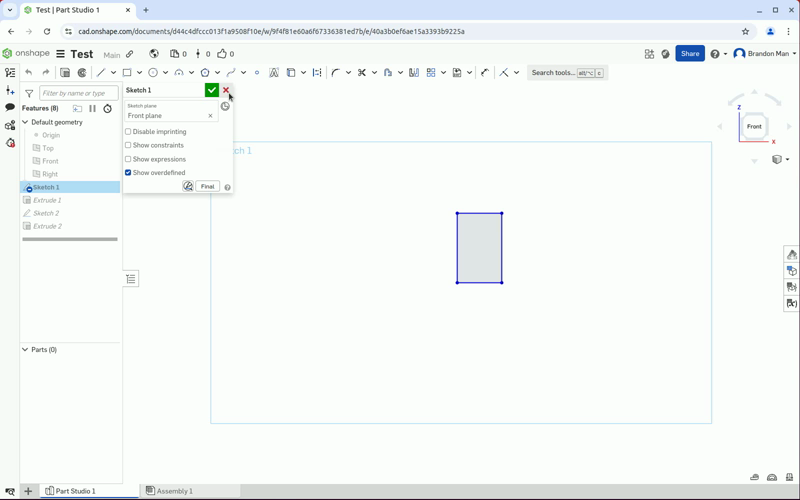
key(shift+s)
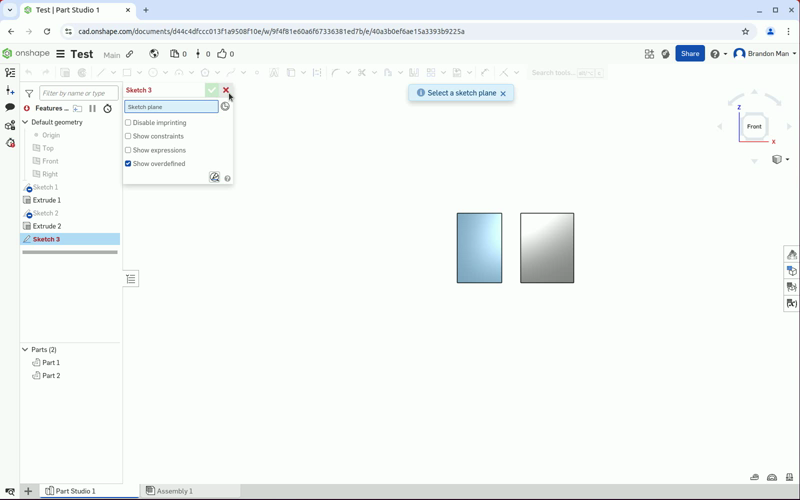
mouse_move(73, 163)
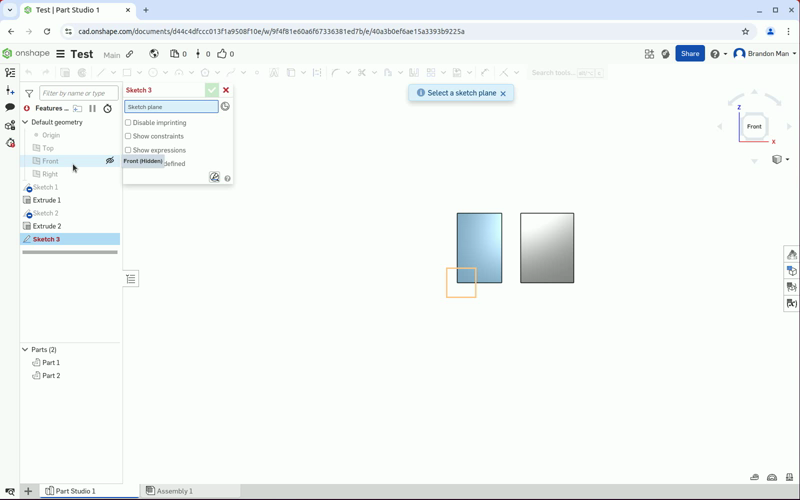
click(73, 163)
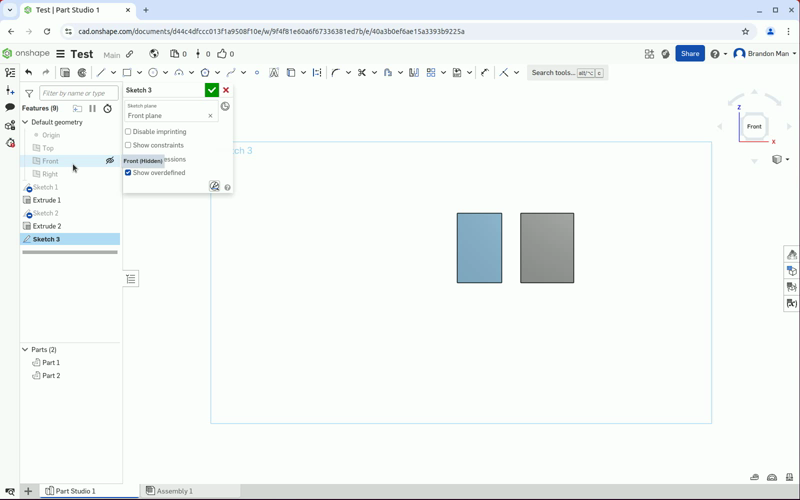
mouse_move(73, 352)
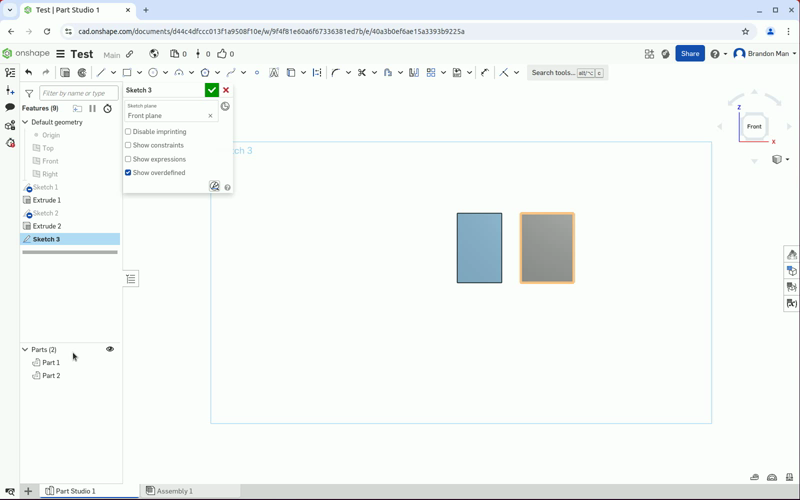
key(y)
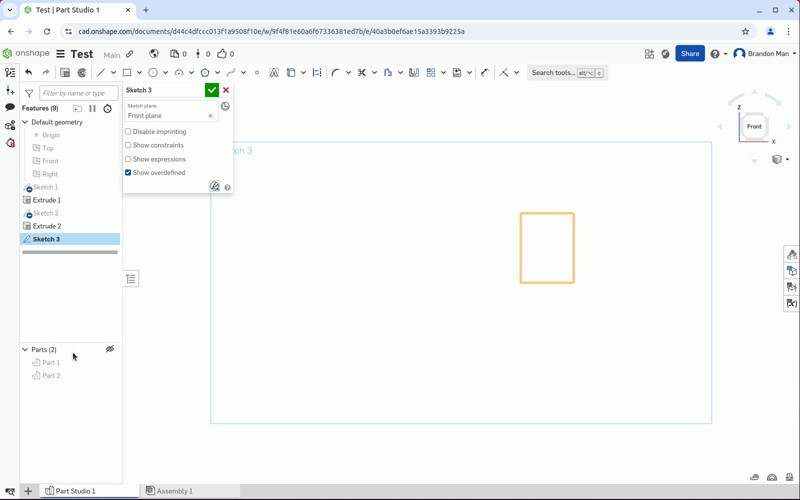
key(l)
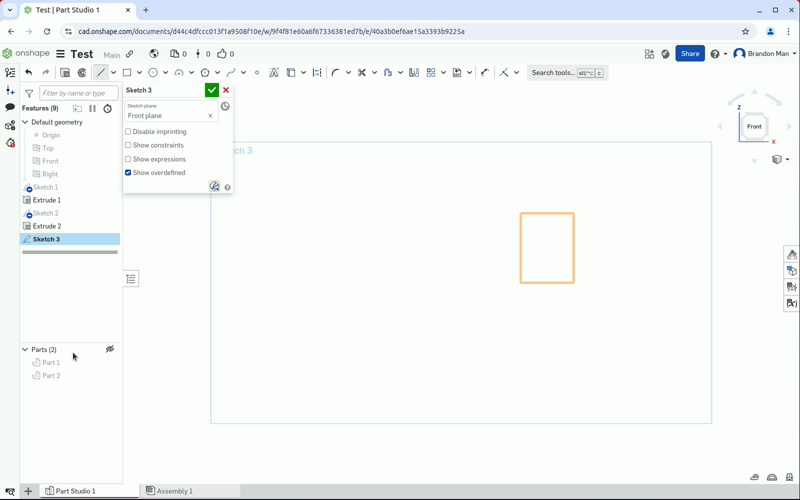
key_down(shift)
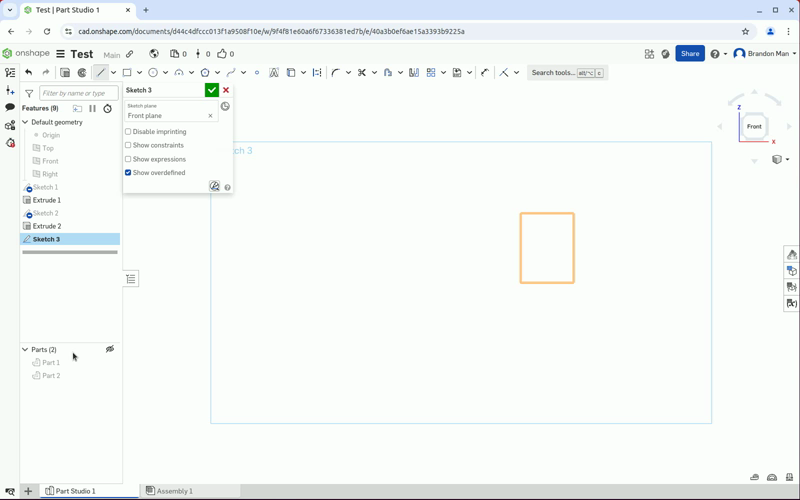
mouse_move(403, 282)
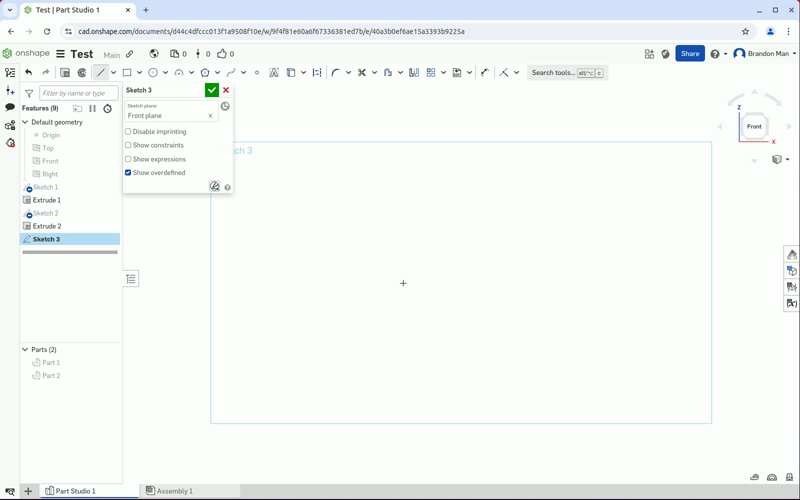
click(403, 282)
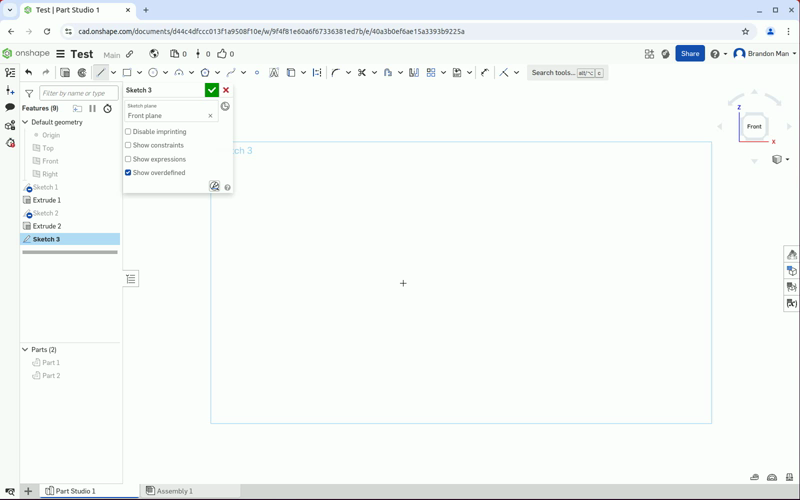
key_up(shift)
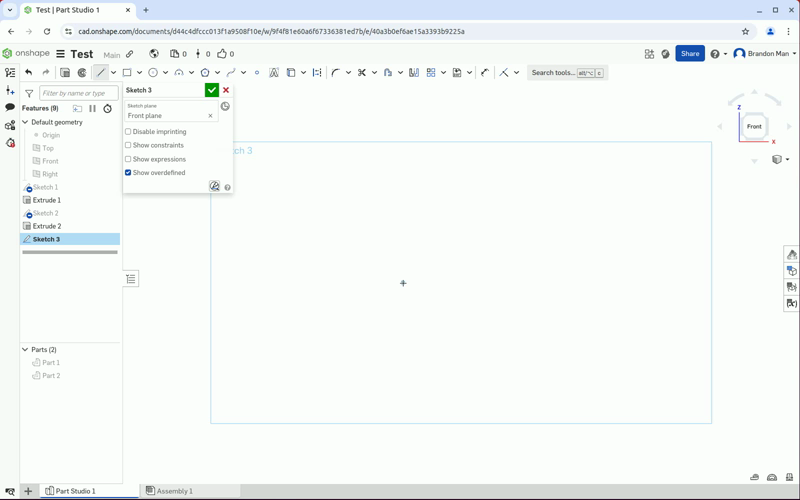
key_down(shift)
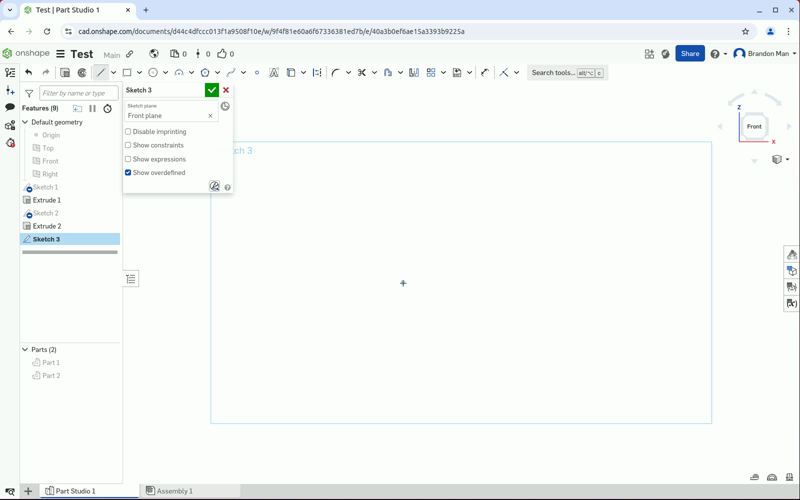
mouse_move(433, 282)
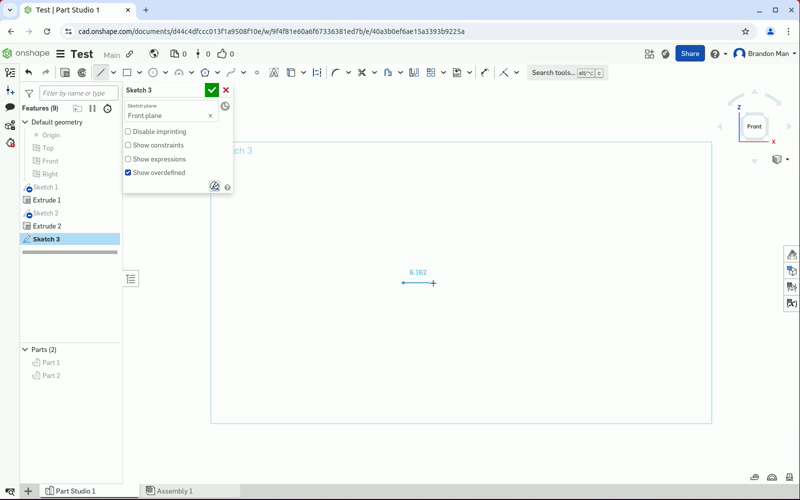
mouse_move(419, 282)
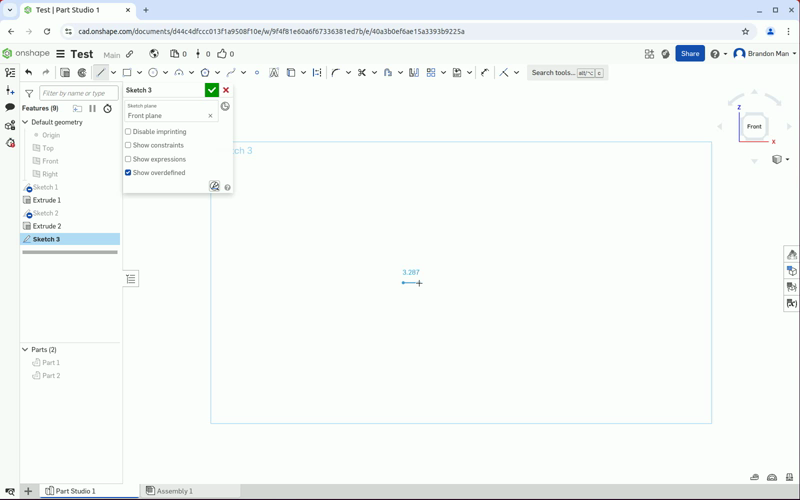
click(419, 282)
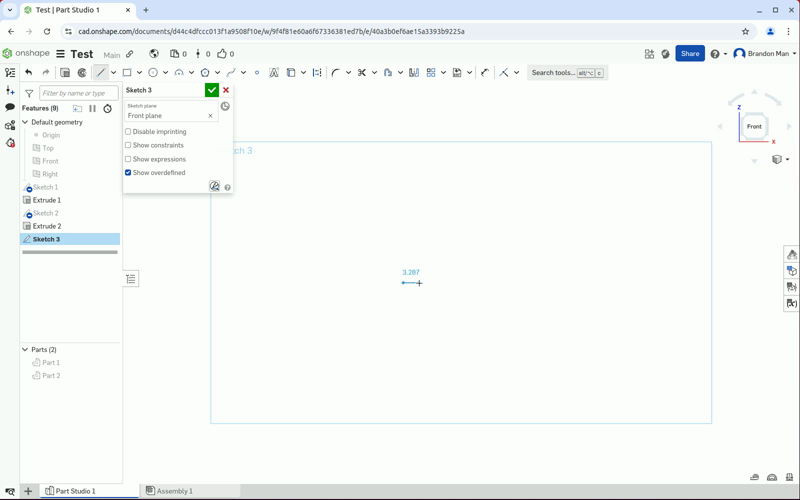
key_up(shift)
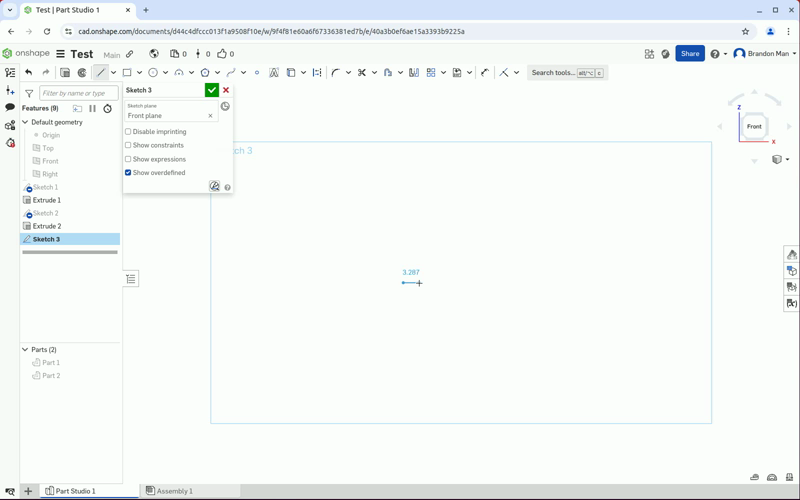
key_down(shift)
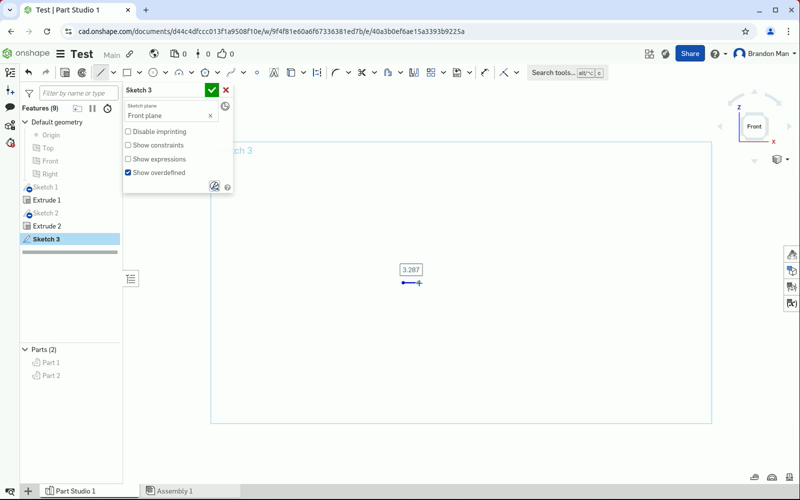
mouse_move(449, 282)
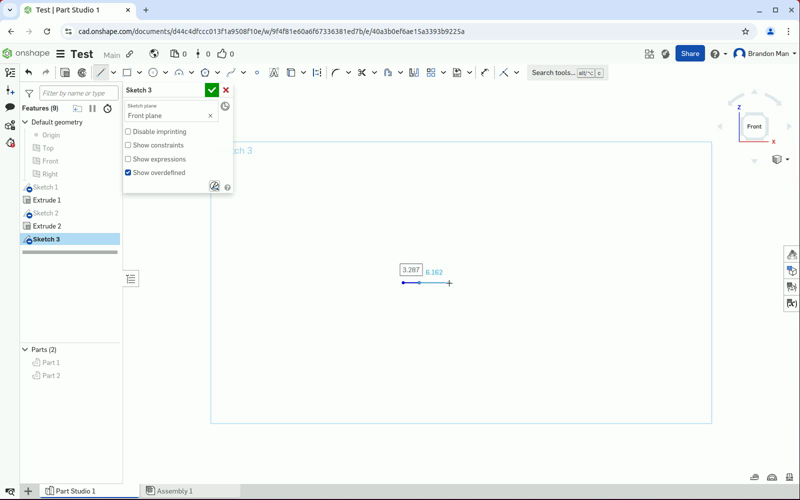
mouse_move(419, 241)
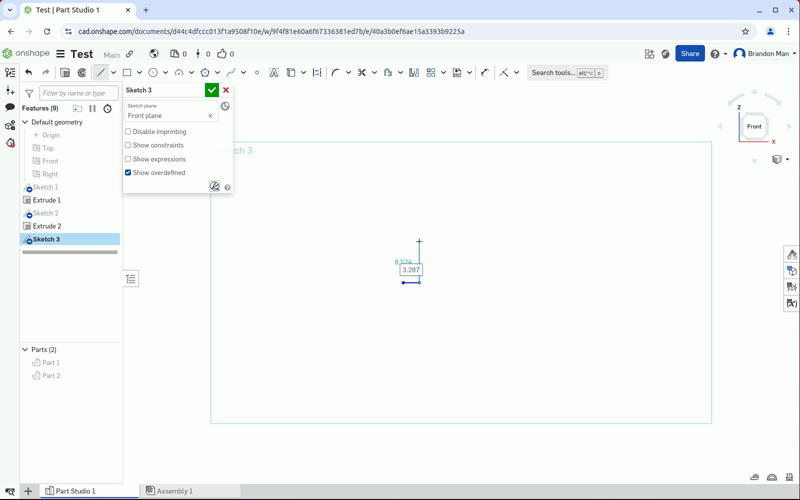
click(419, 241)
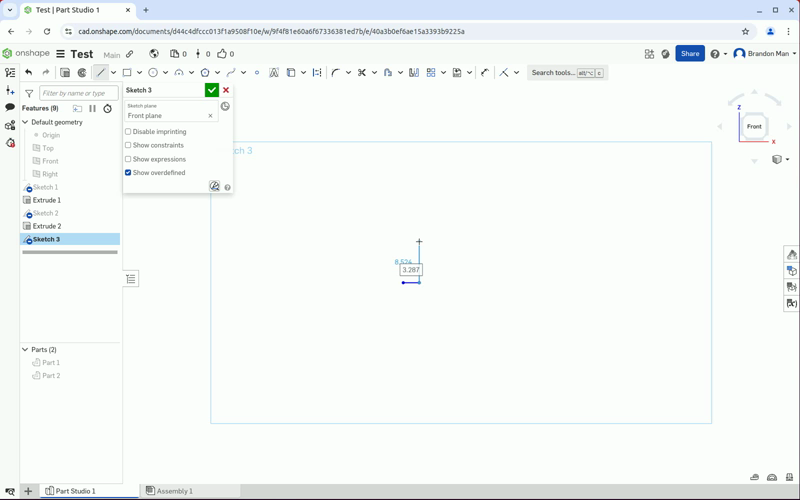
key_up(shift)
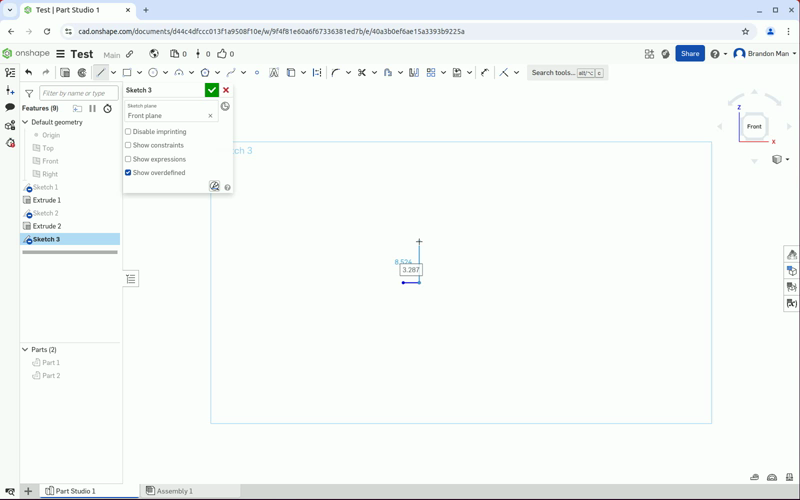
key_down(shift)
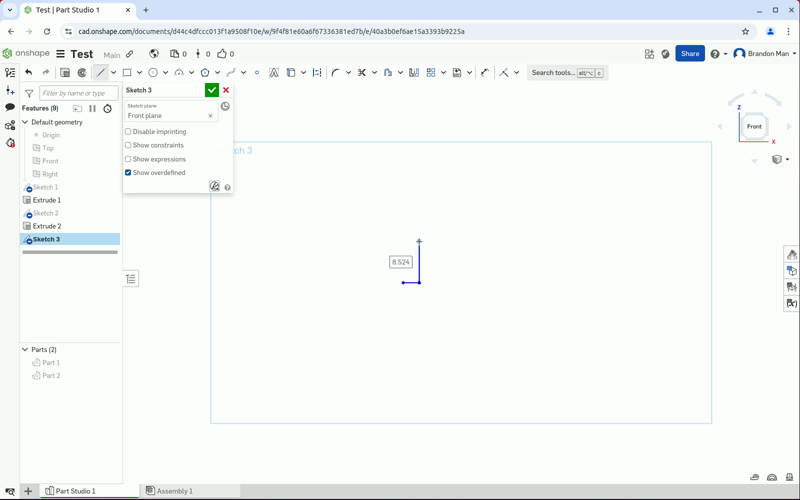
mouse_move(449, 241)
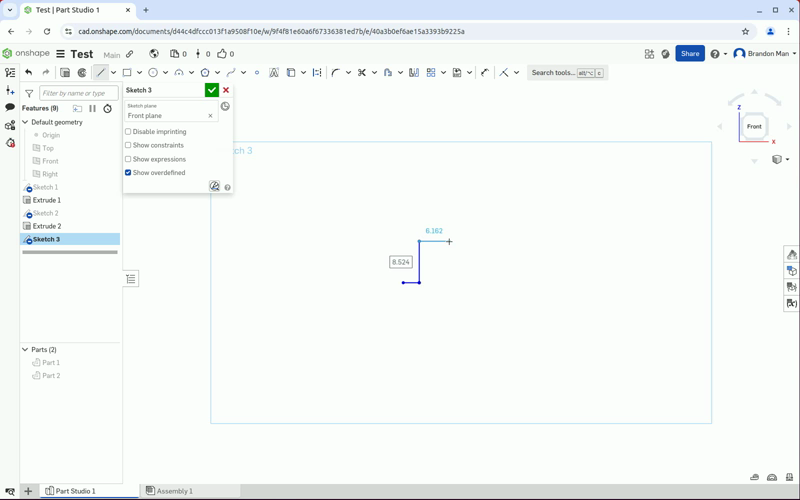
mouse_move(403, 241)
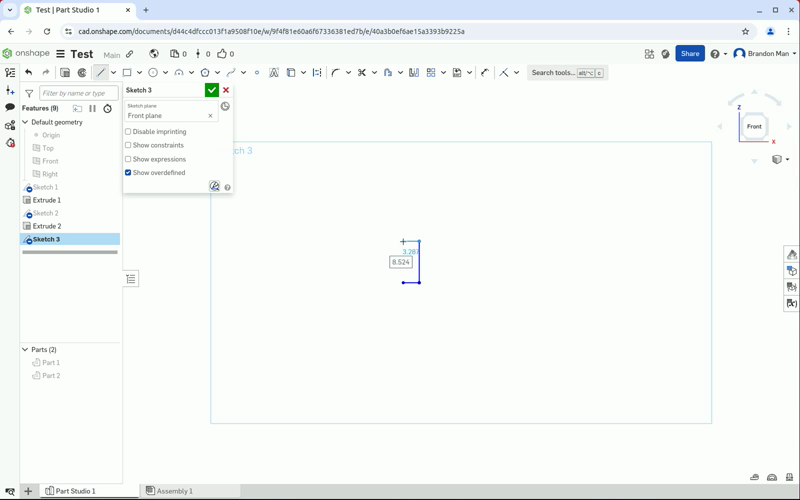
click(403, 241)
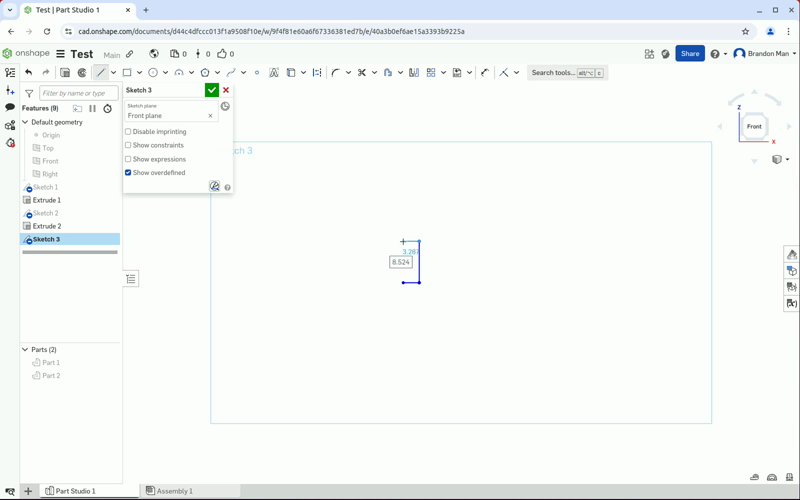
key_up(shift)
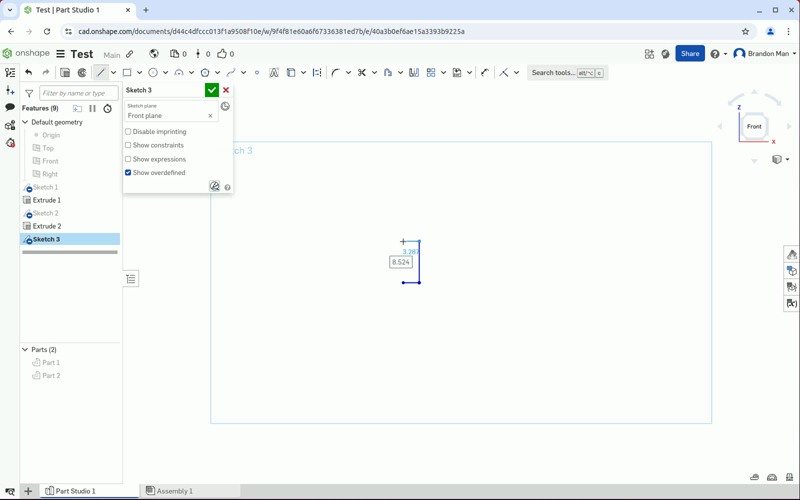
mouse_move(433, 241)
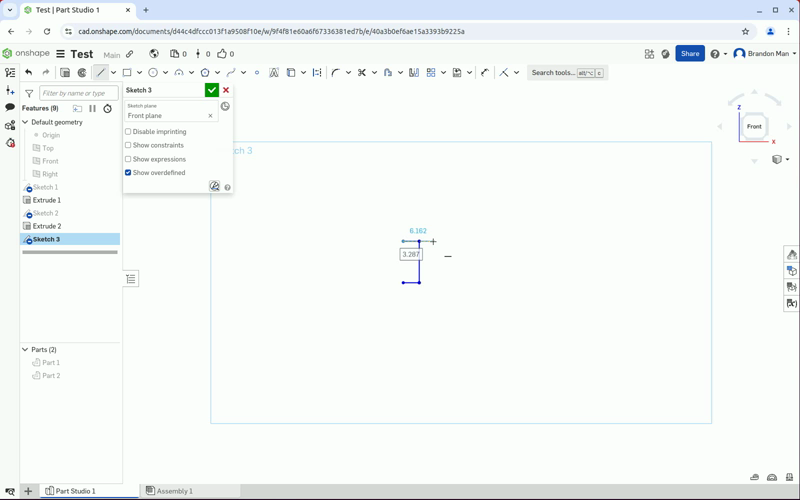
key_down(shift)
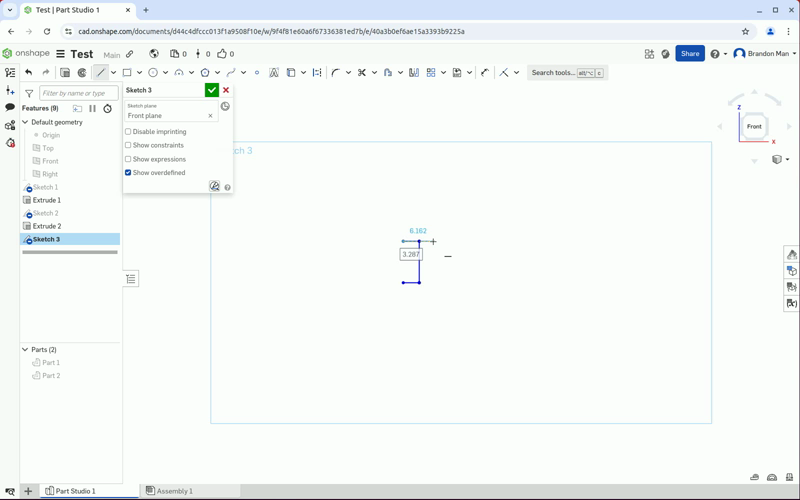
mouse_move(403, 282)
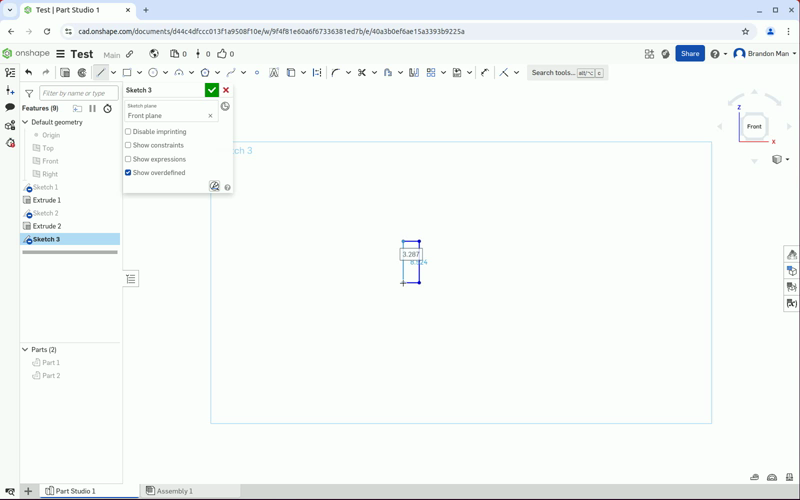
key_up(shift)
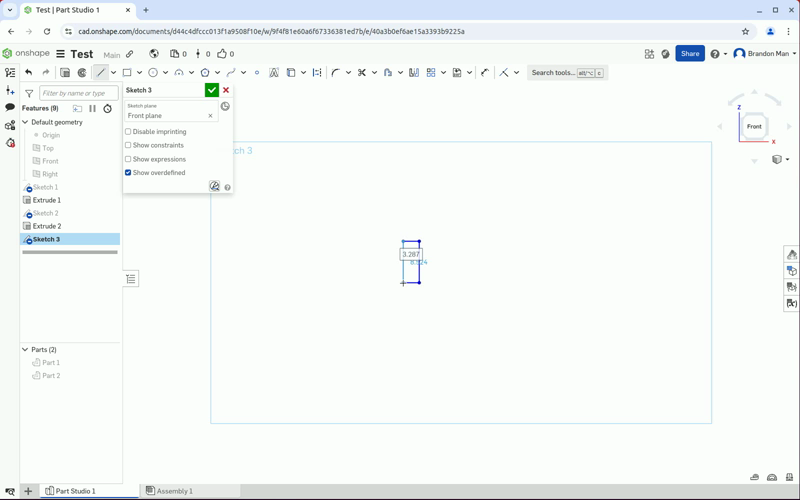
click(403, 282)
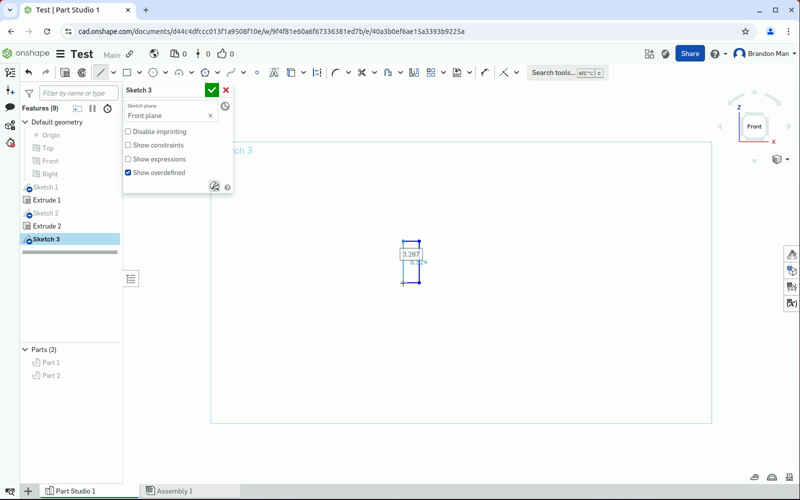
key(esc)
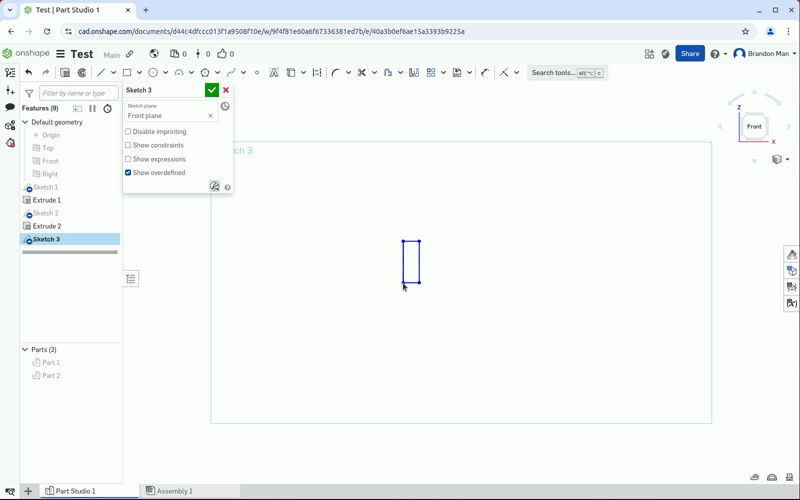
mouse_move(418, 267)
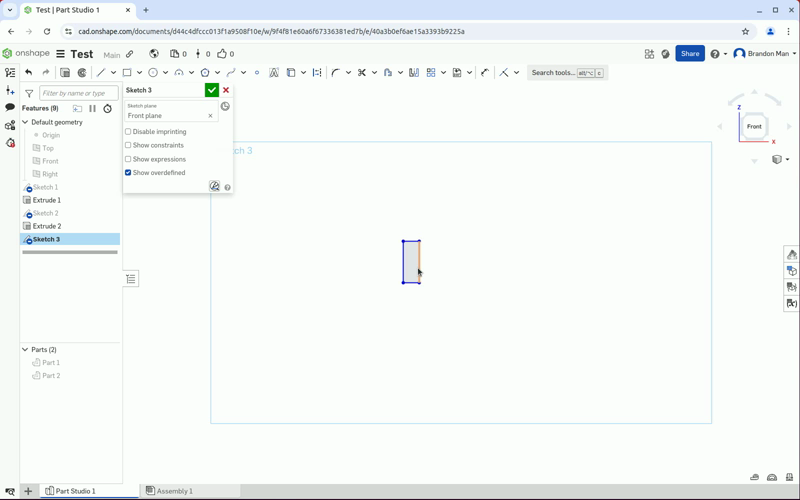
scroll(6)
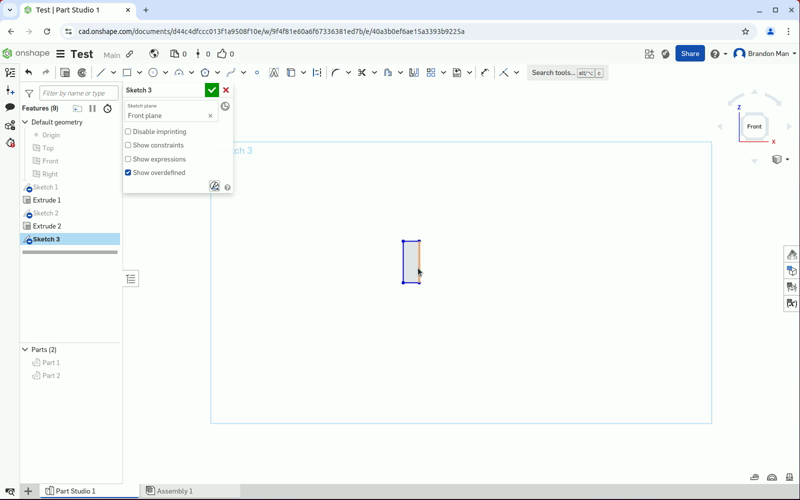
scroll(6)
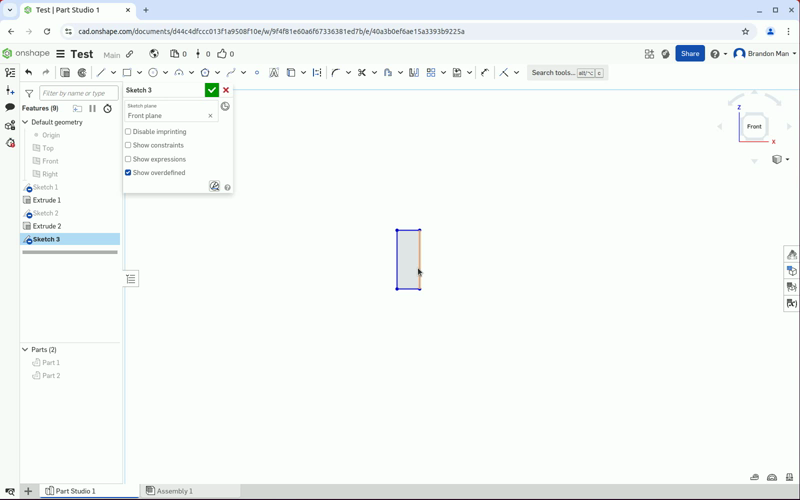
scroll(6)
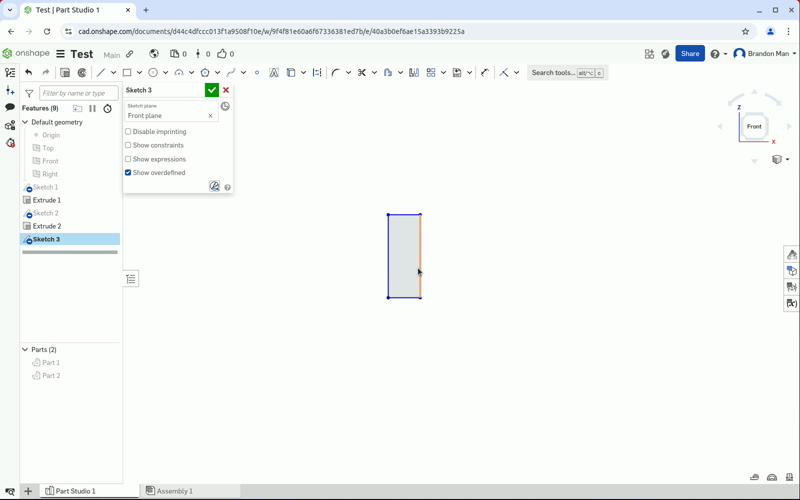
scroll(6)
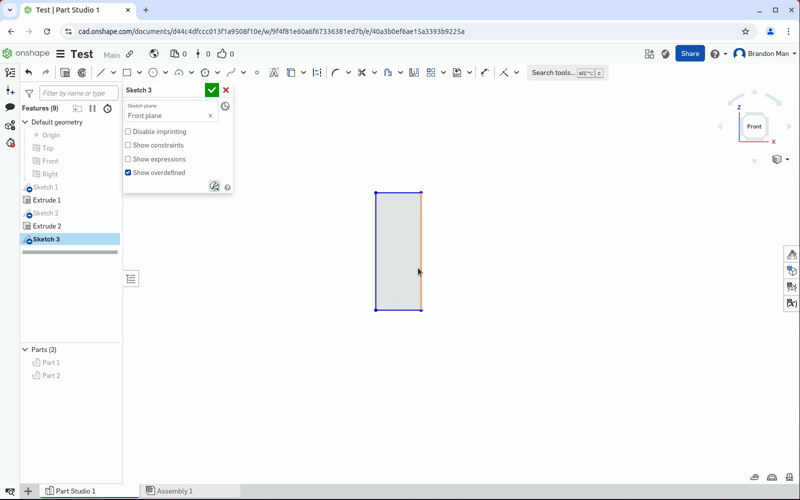
scroll(6)
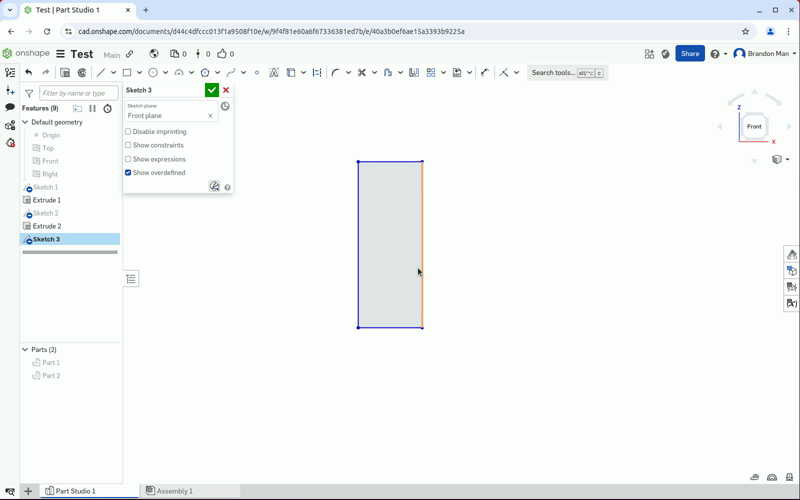
scroll(6)
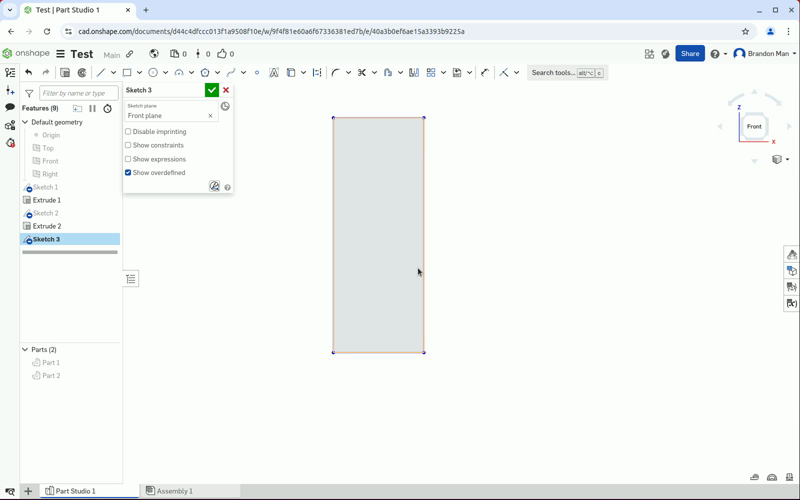
scroll(6)
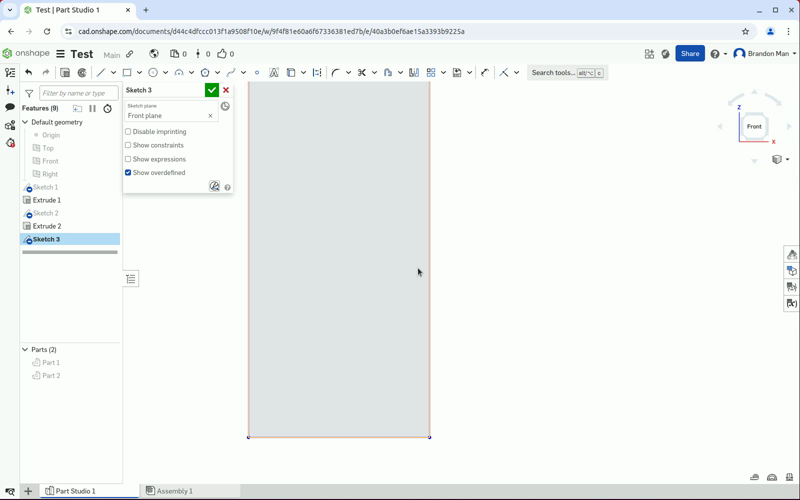
click(418, 267)
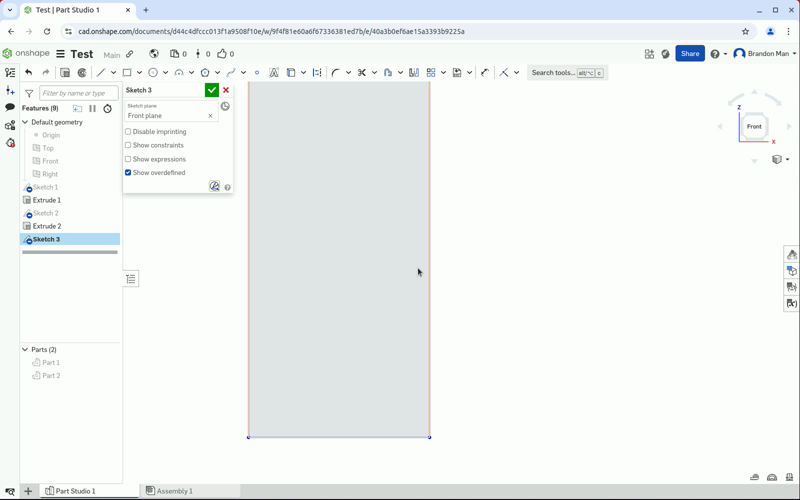
scroll(-6)
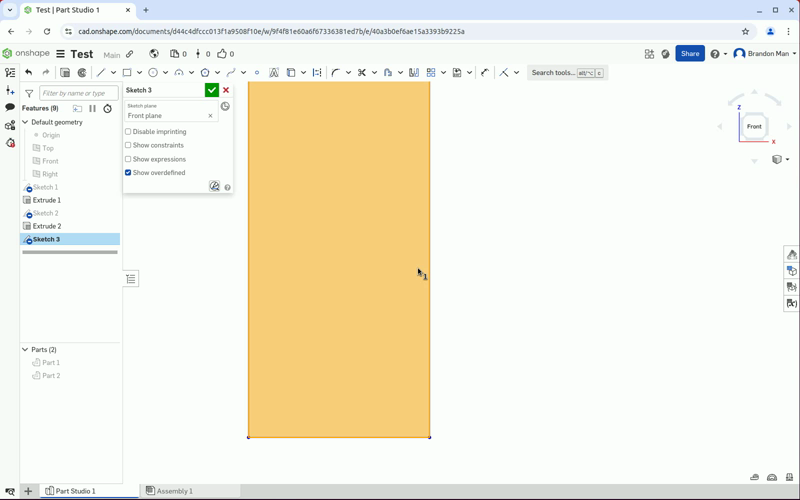
scroll(-6)
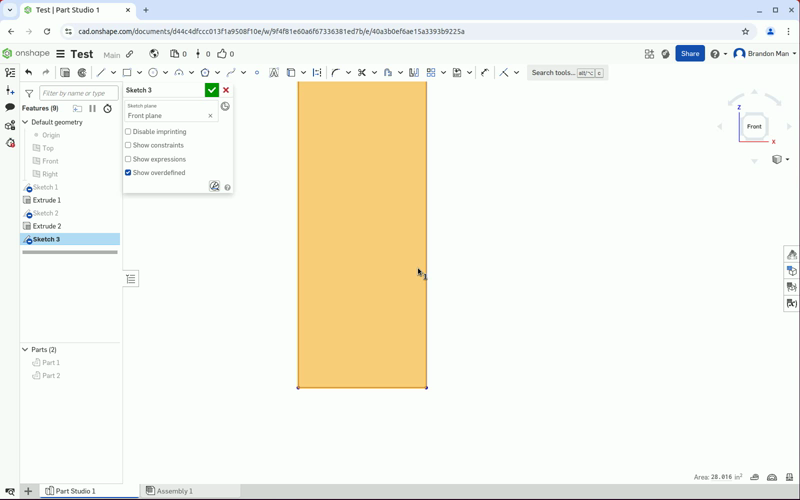
scroll(-6)
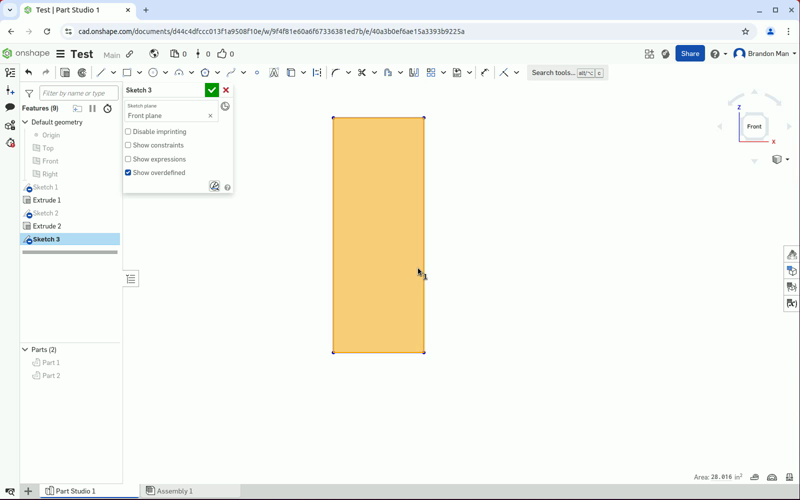
scroll(-6)
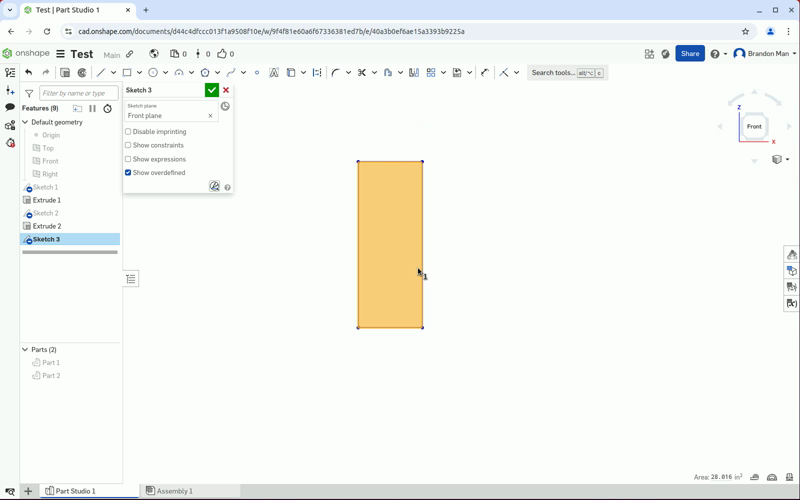
scroll(-6)
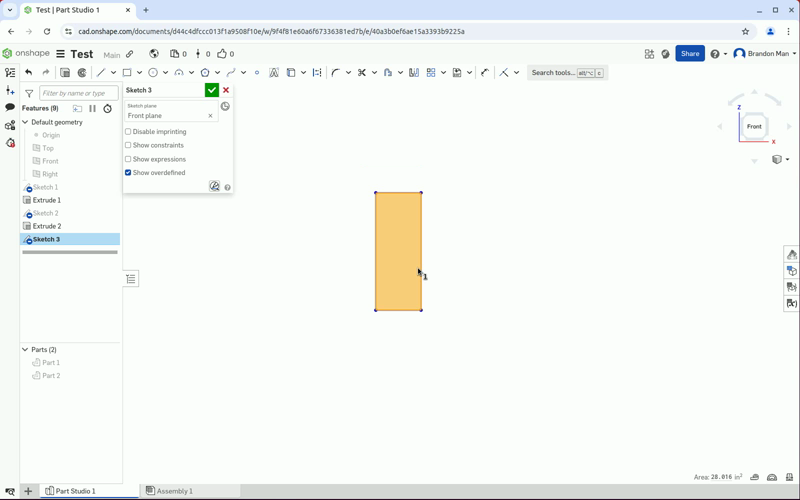
scroll(-6)
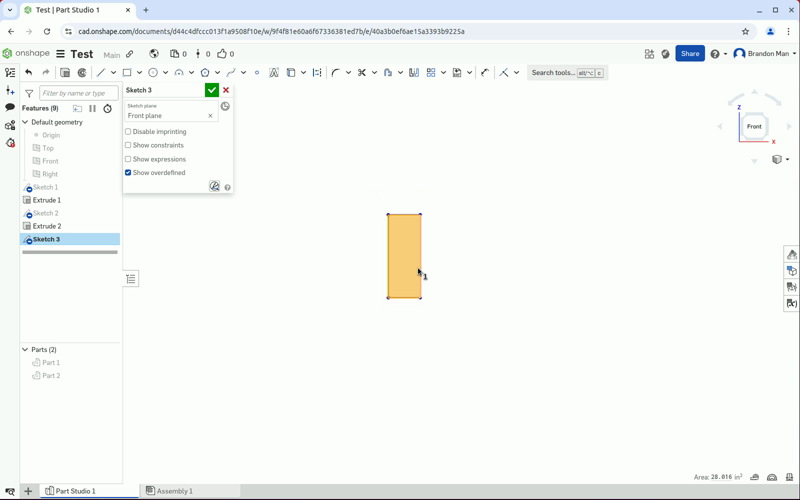
scroll(-6)
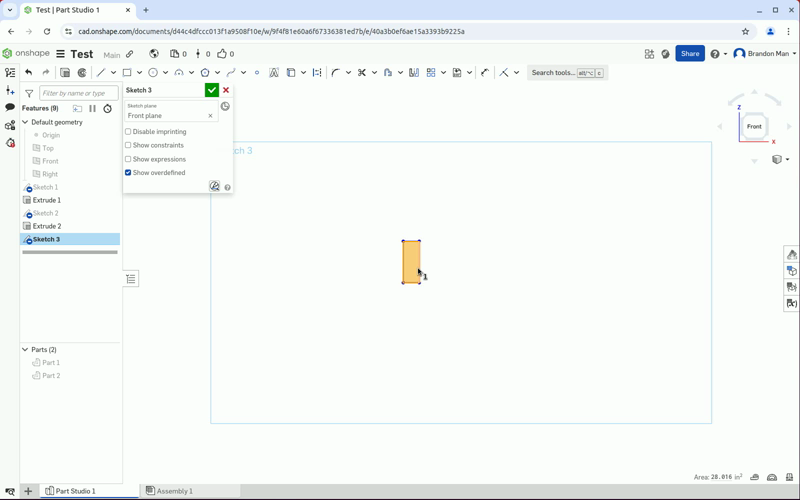
mouse_move(73, 352)
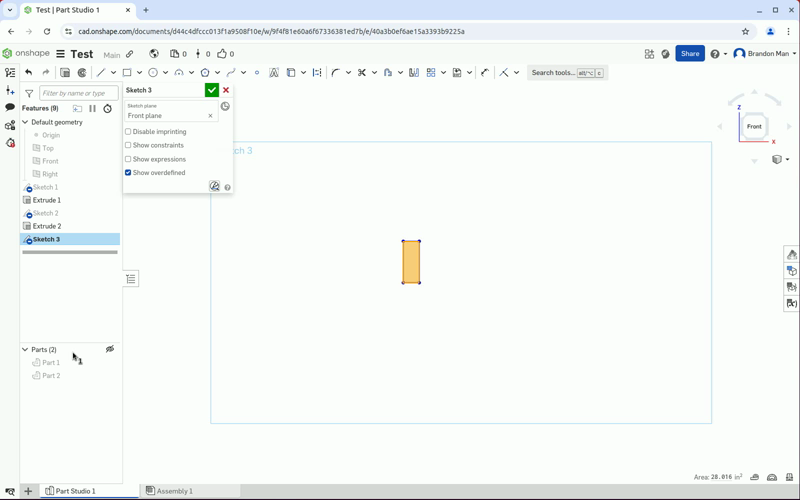
key(shift+y)
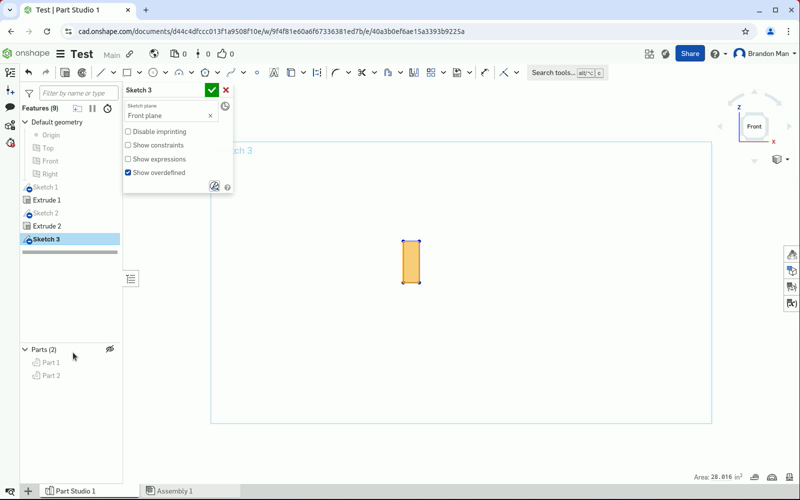
key(shift+e)
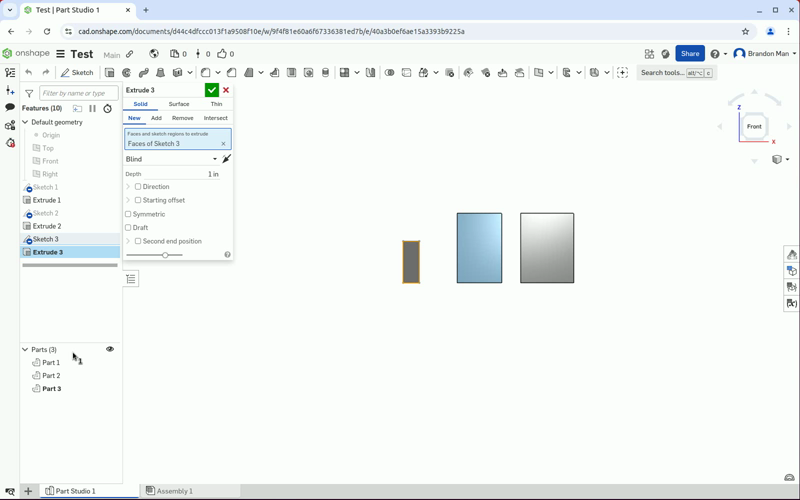
mouse_move(143, 106)
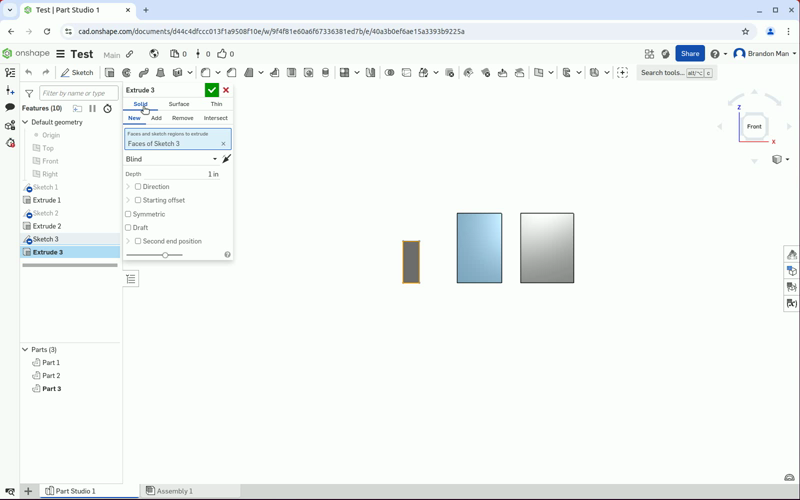
click(143, 106)
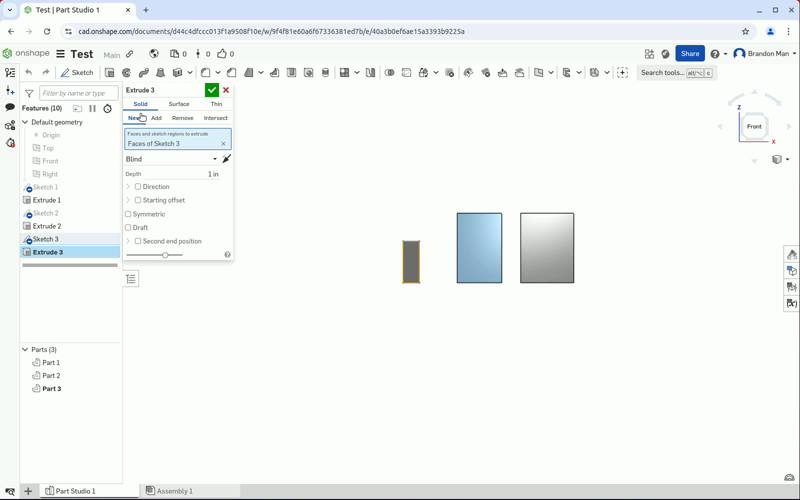
mouse_move(137, 120)
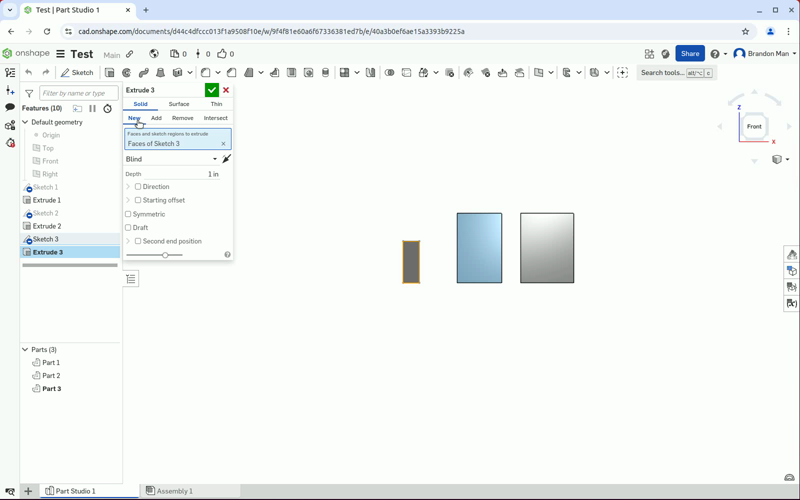
click(137, 120)
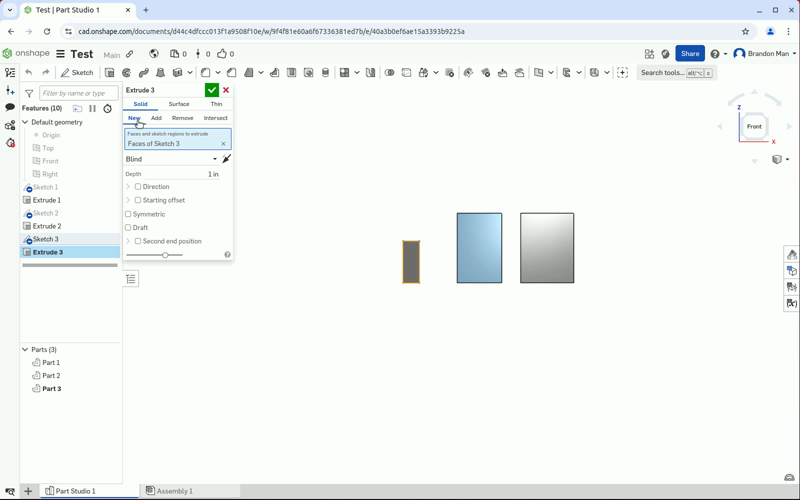
key(tab, 4)
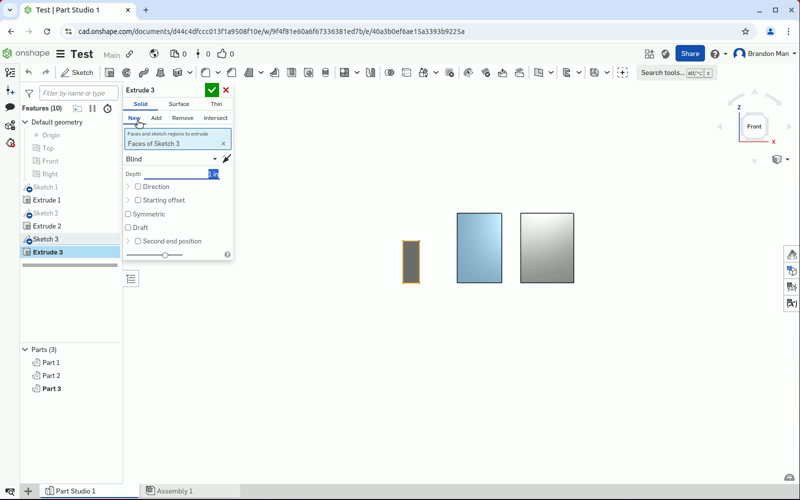
text(-0.241)
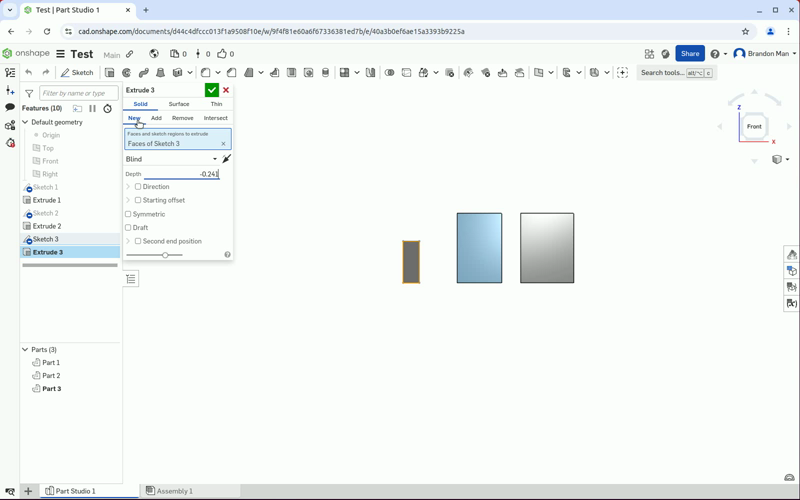
key(enter)
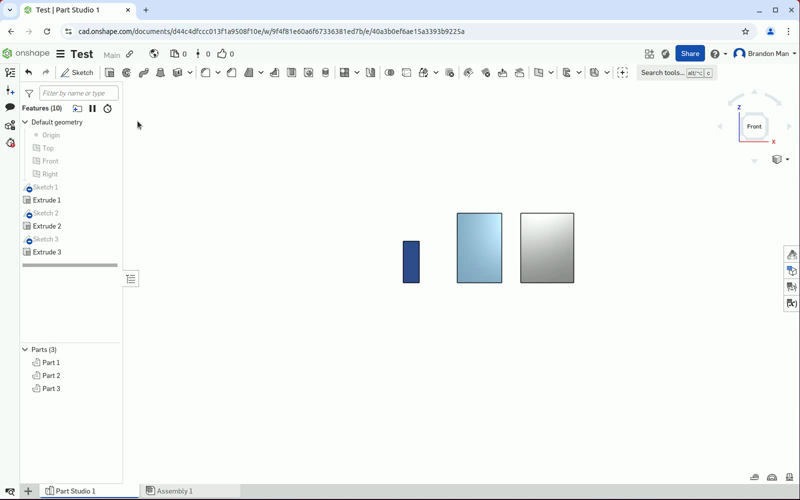
key(shift+h)
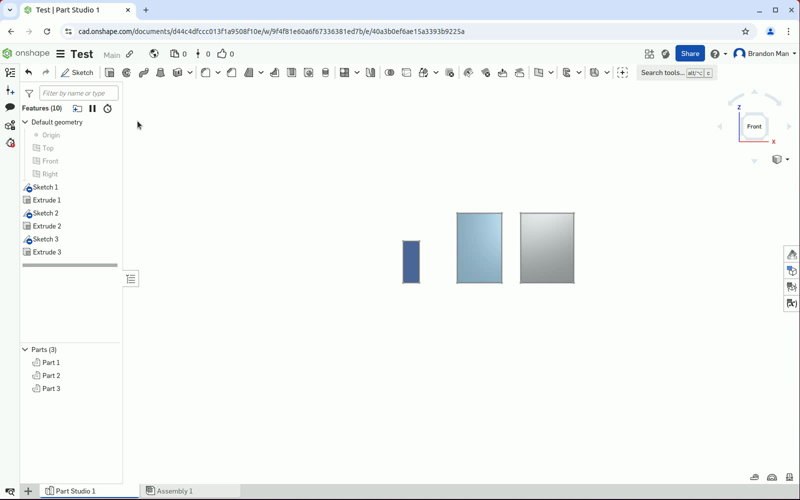
key(shift+h)
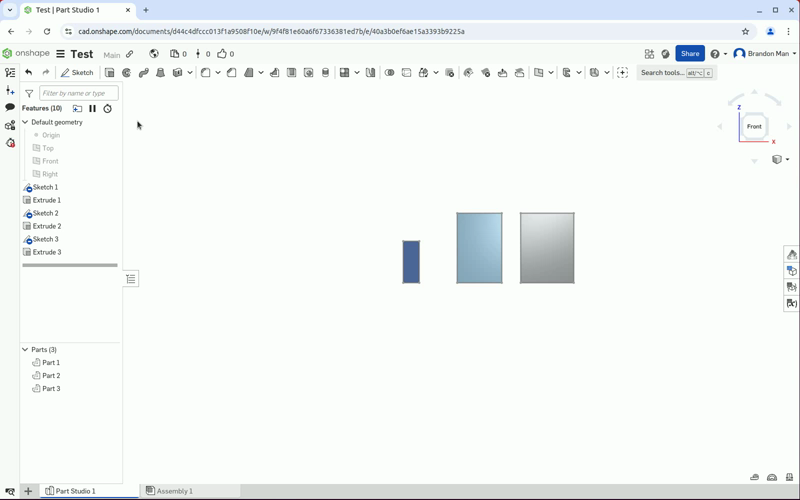
key(shift+7)
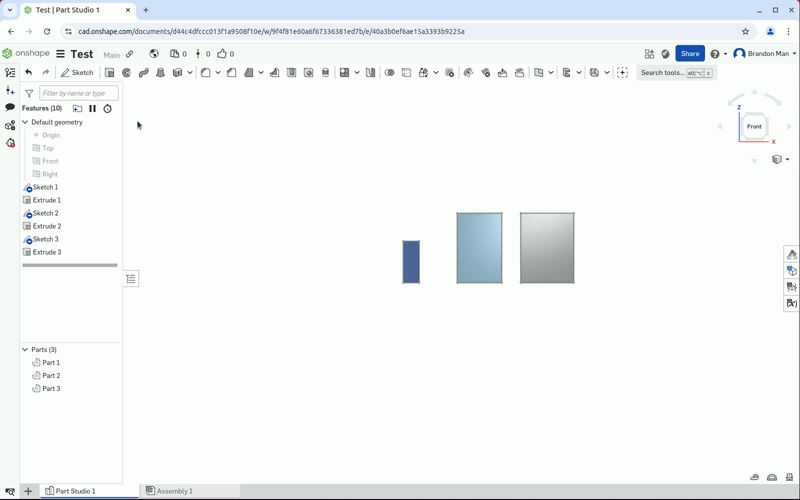
key(left, 2)
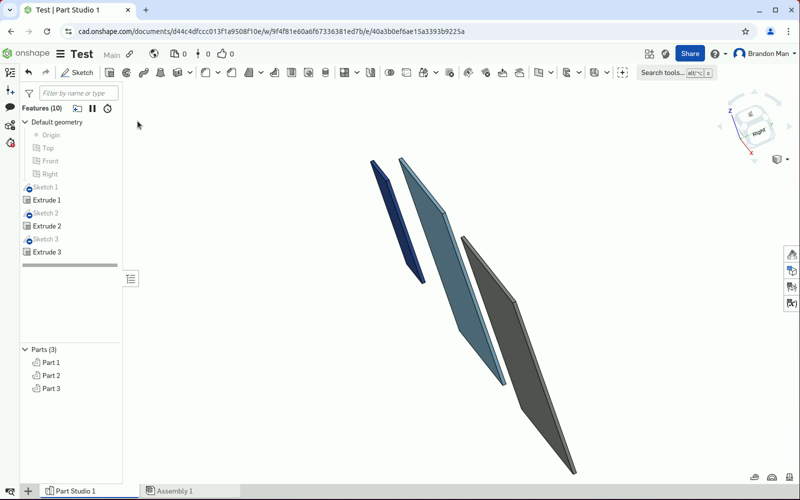
key(down, 2)
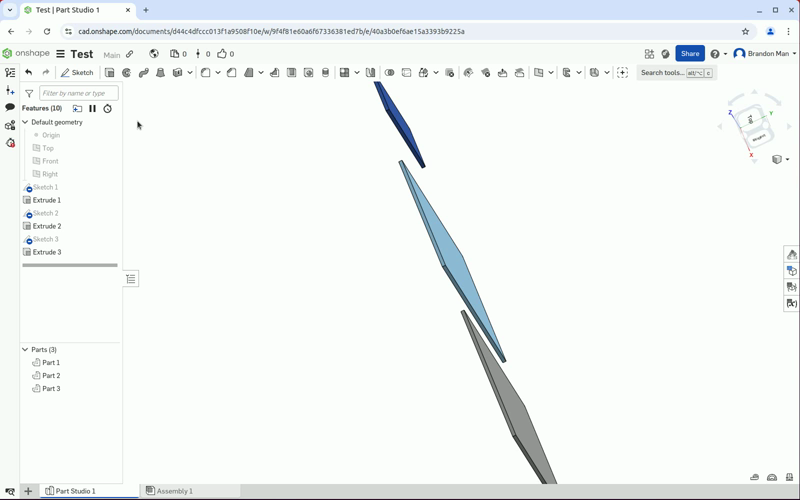
key(up, 2)
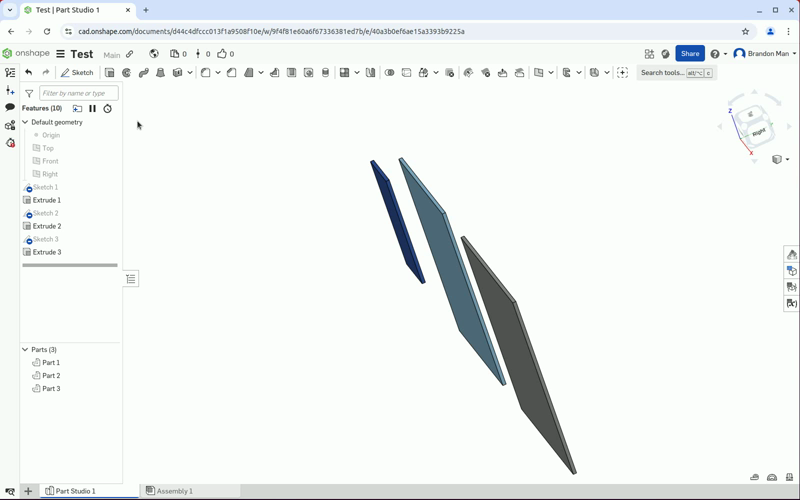
key(right, 2)
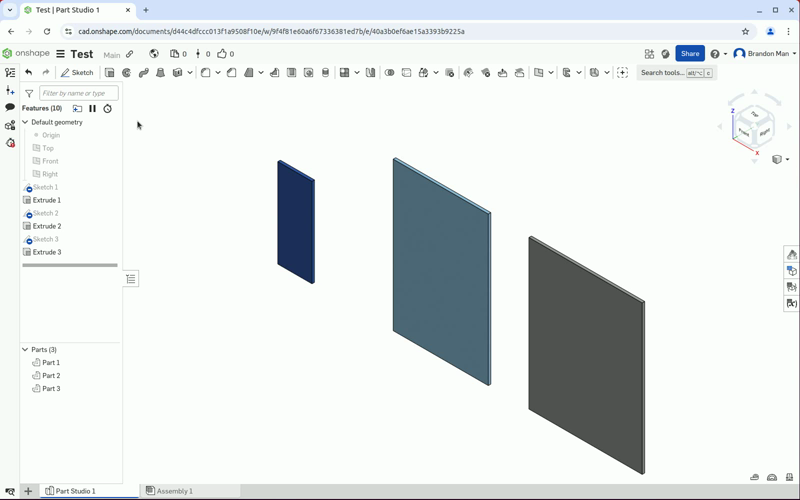
mouse_move(73, 189)
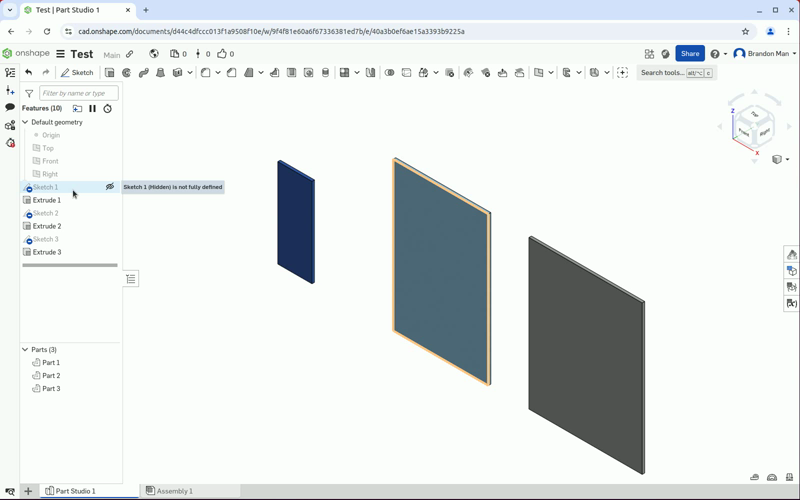
click(73, 189)